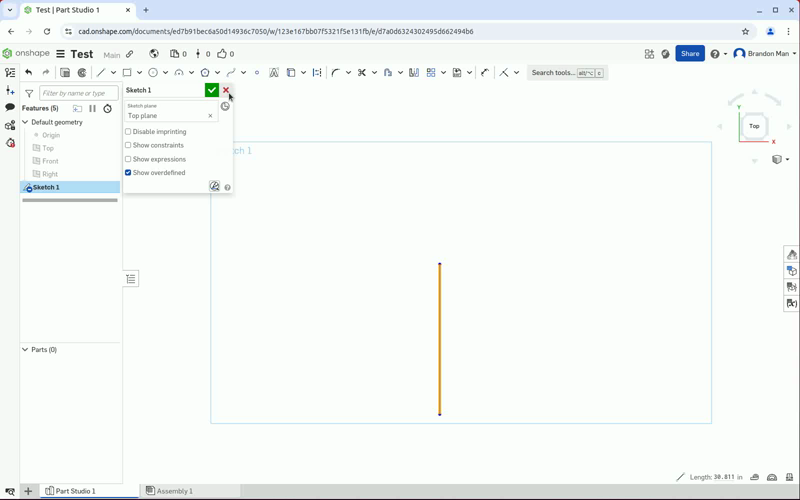
key(shift+h)
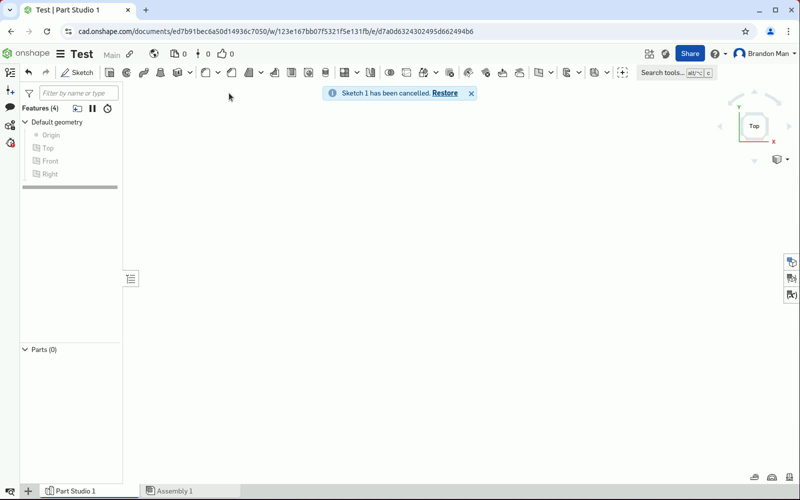
mouse_move(73, 352)
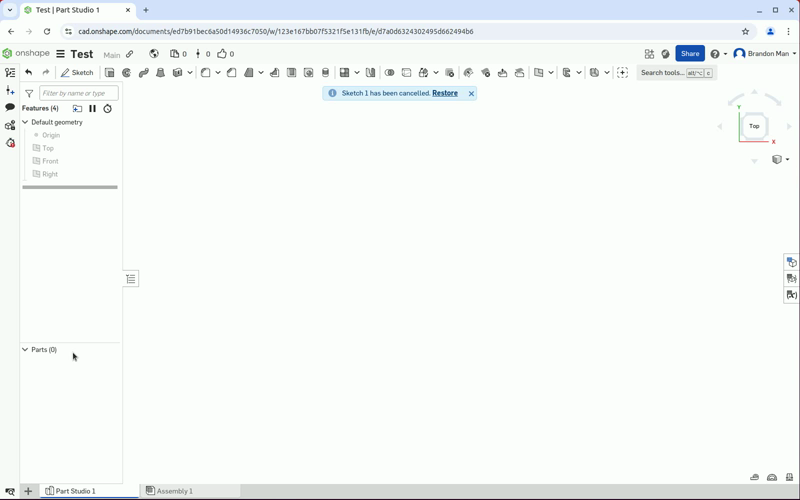
key(y)
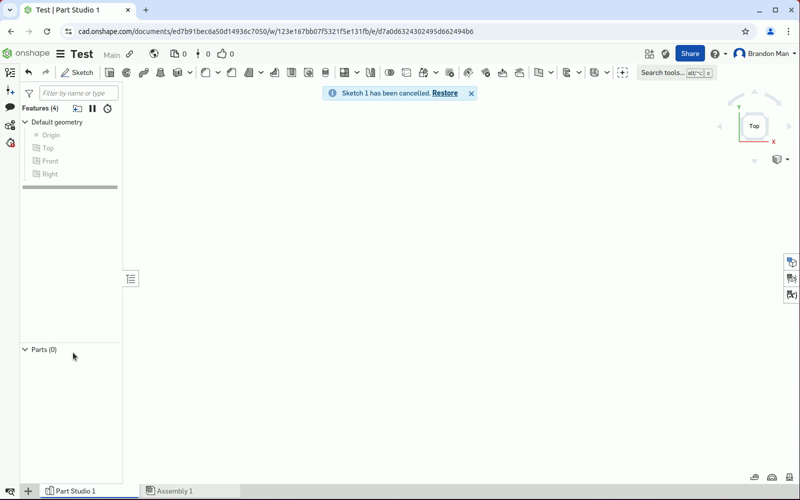
key(shift+p)
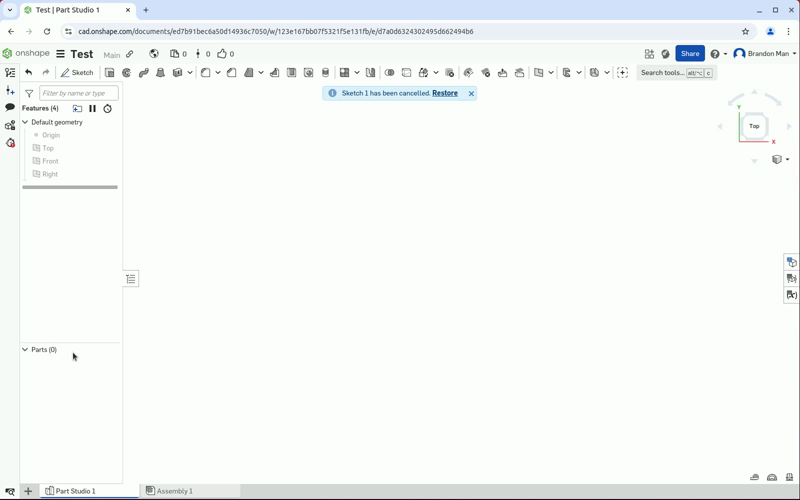
key(space)
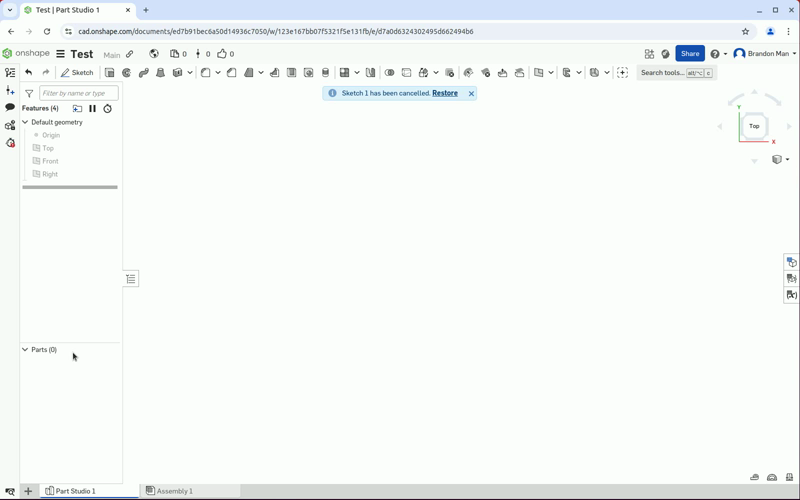
key_down(shift)
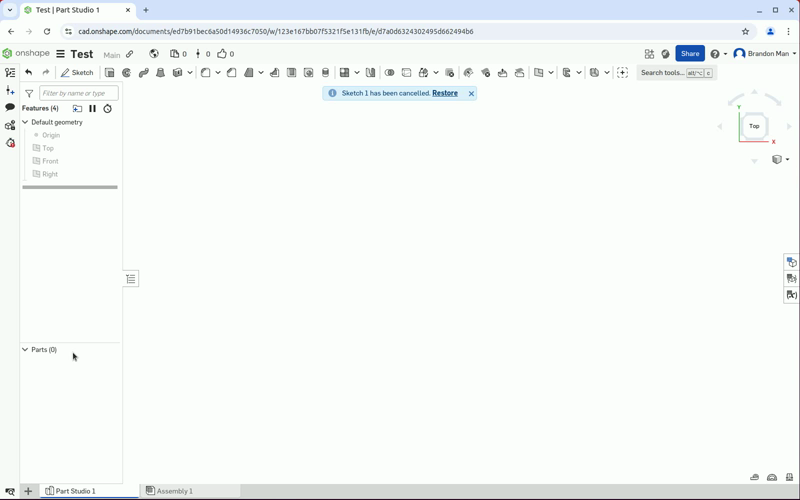
key(up)
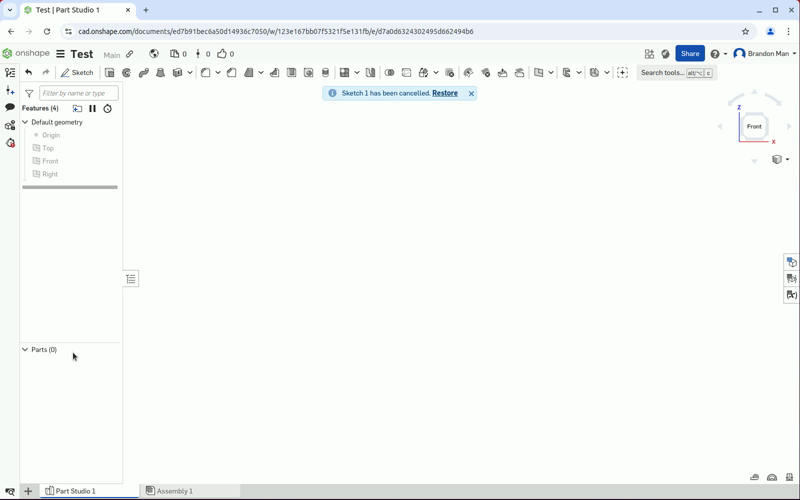
key_up(shift)
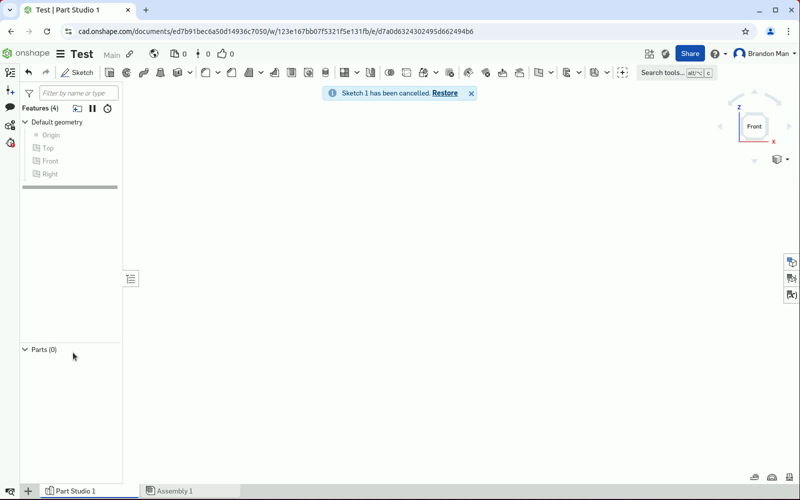
mouse_move(73, 352)
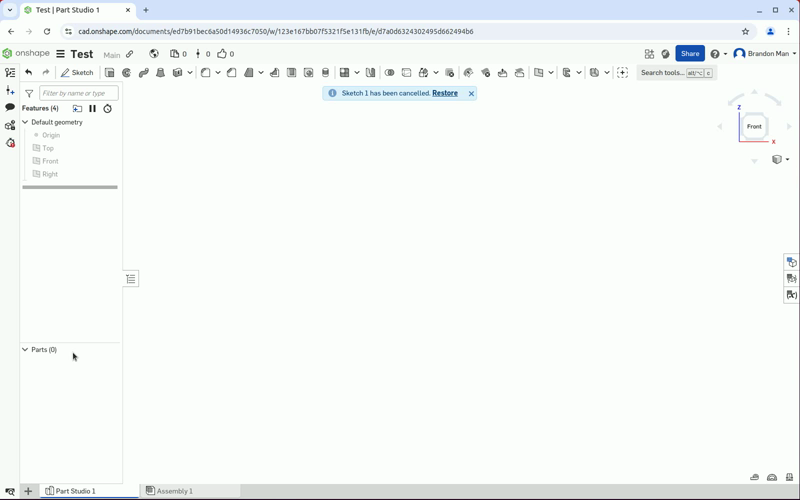
key(shift+y)
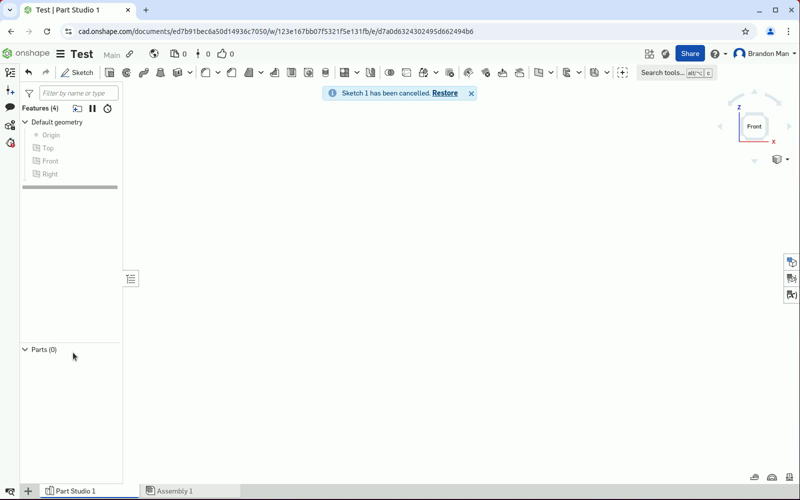
key(shift+s)
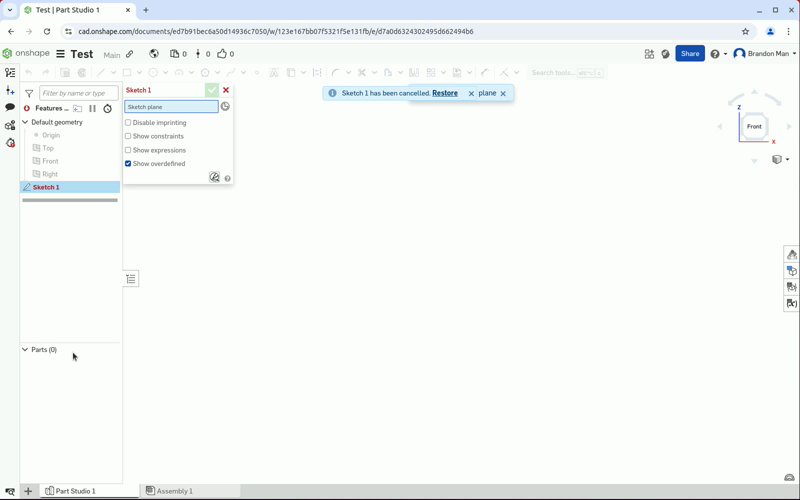
mouse_move(73, 163)
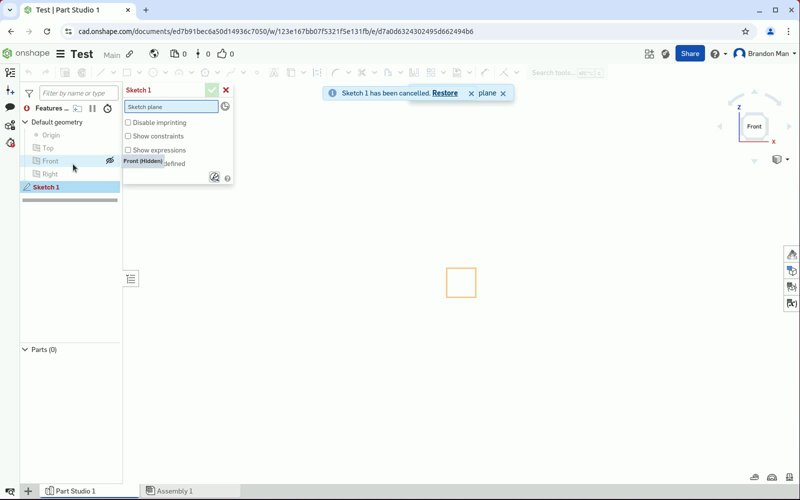
click(73, 163)
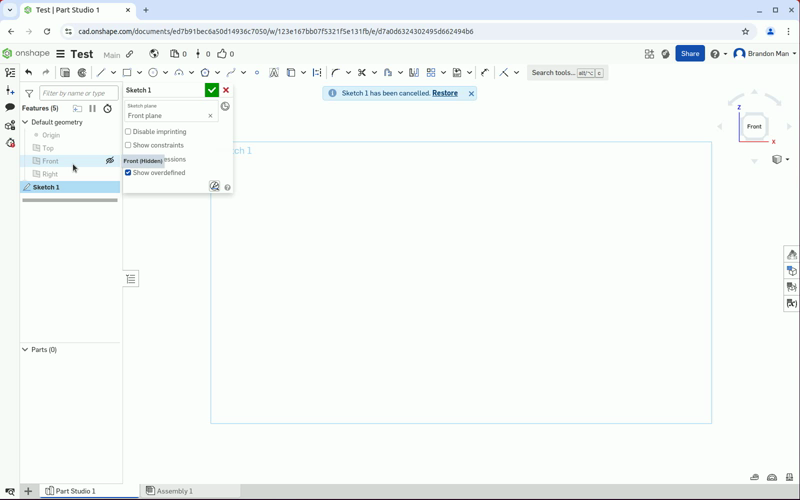
mouse_move(73, 352)
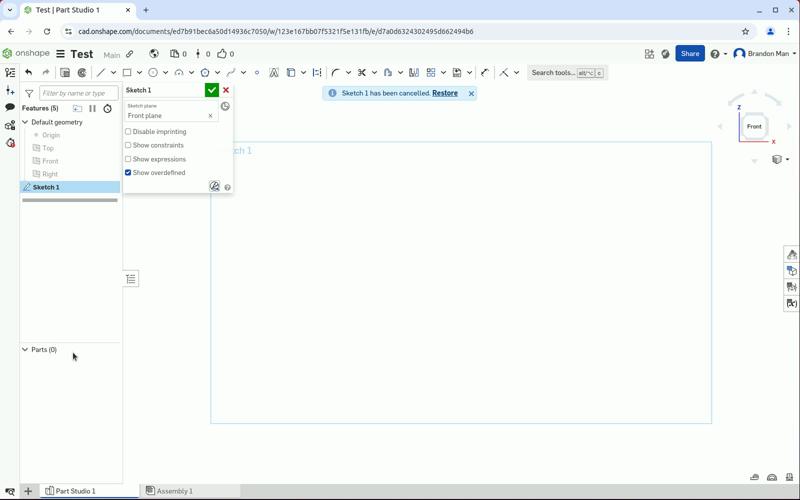
key(y)
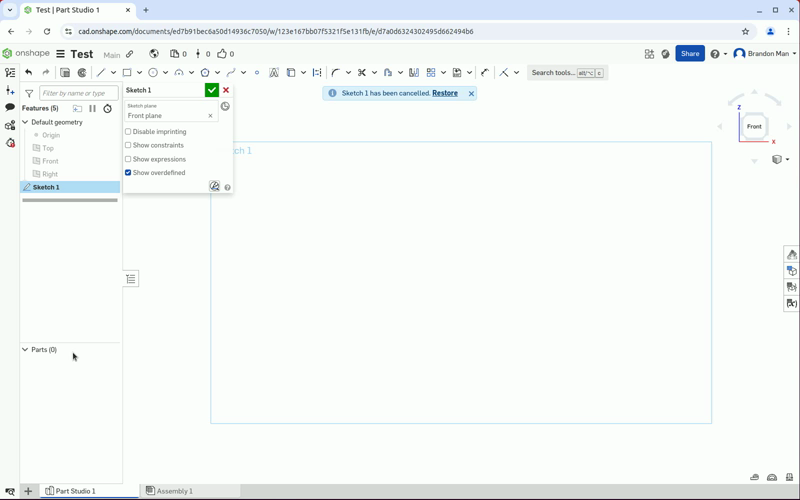
key(l)
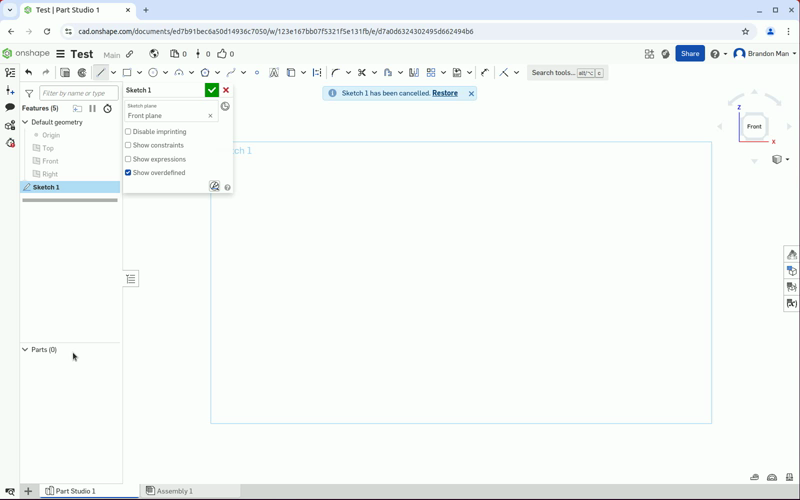
key_down(shift)
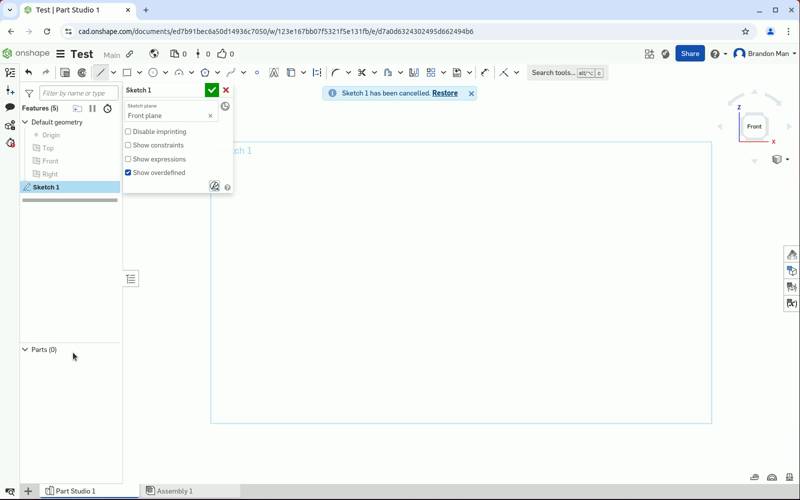
mouse_move(379, 335)
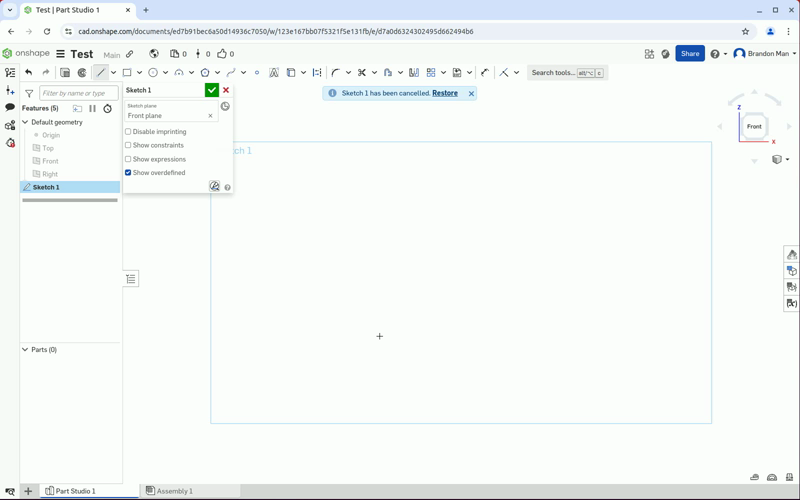
click(379, 335)
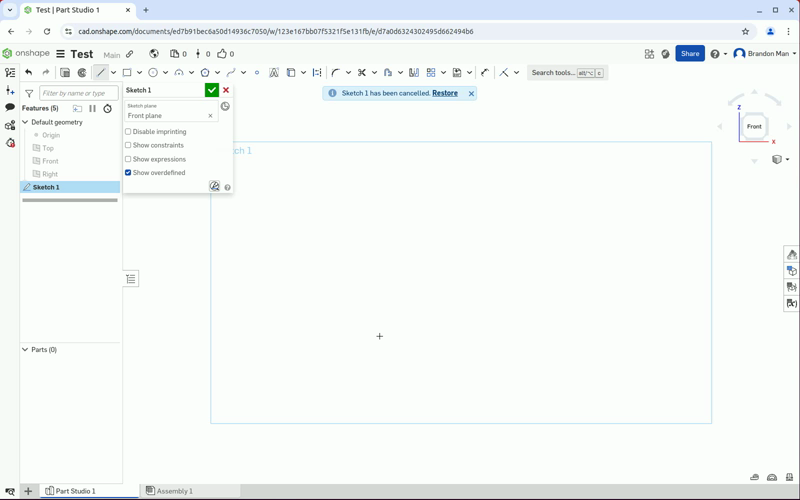
key_up(shift)
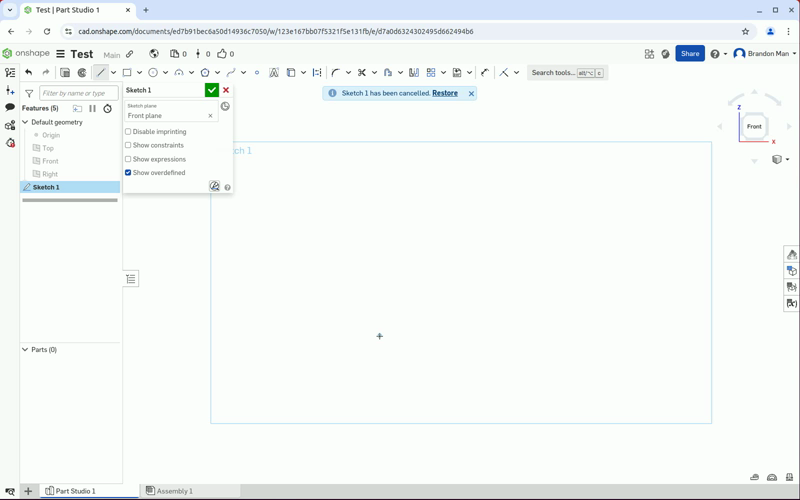
key_down(shift)
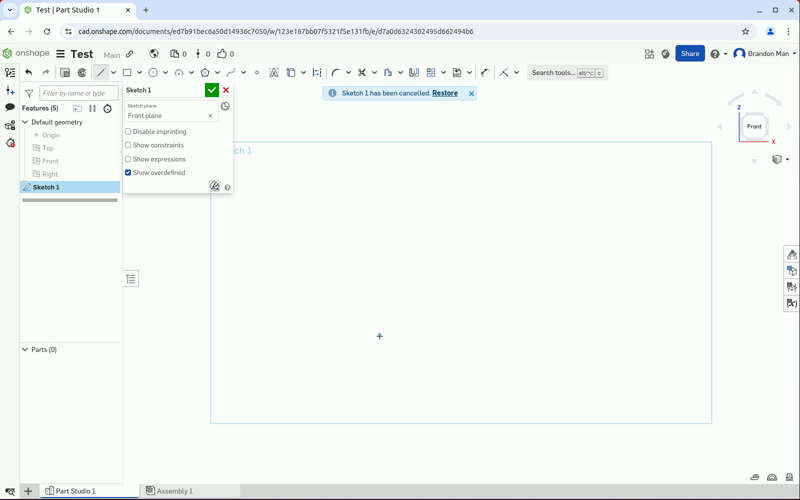
mouse_move(540, 335)
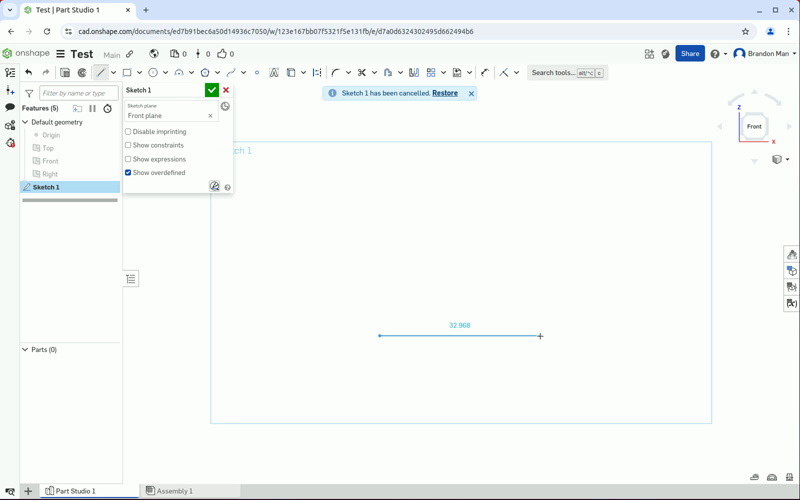
click(540, 335)
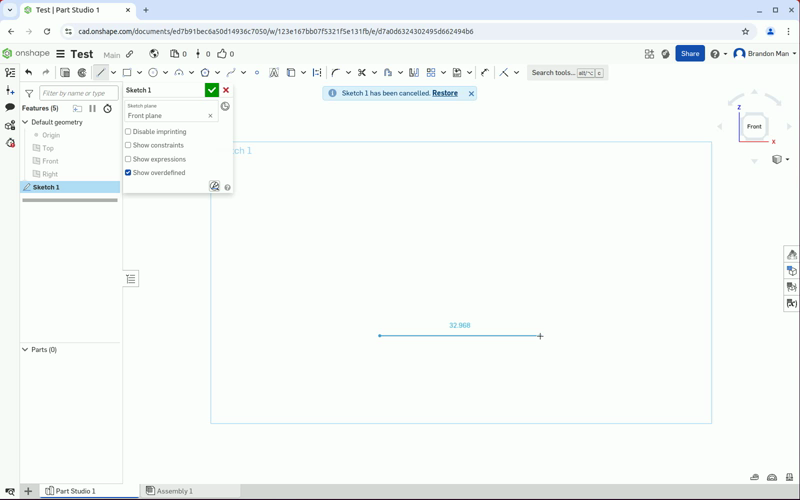
key_up(shift)
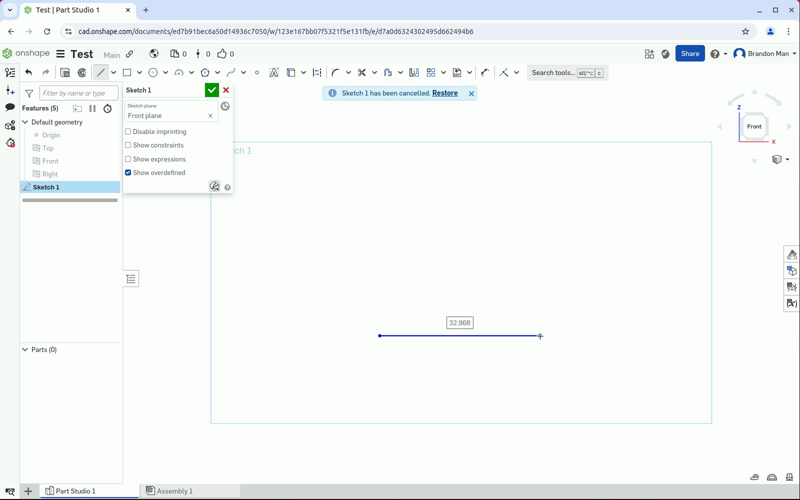
key_down(shift)
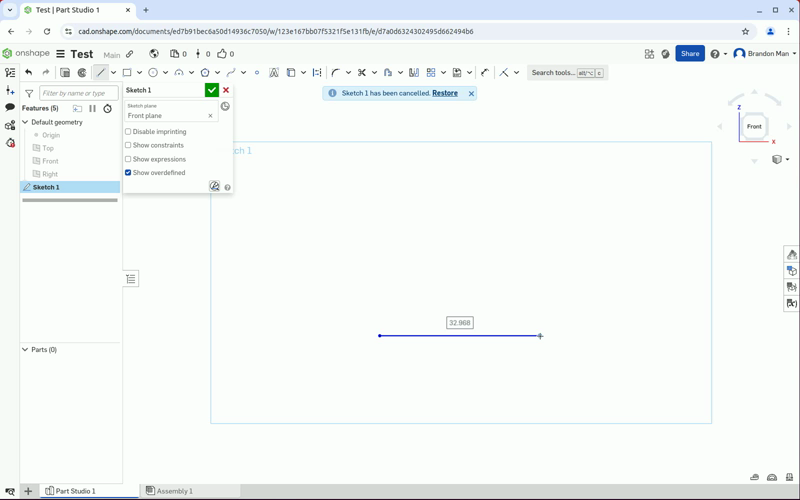
mouse_move(540, 275)
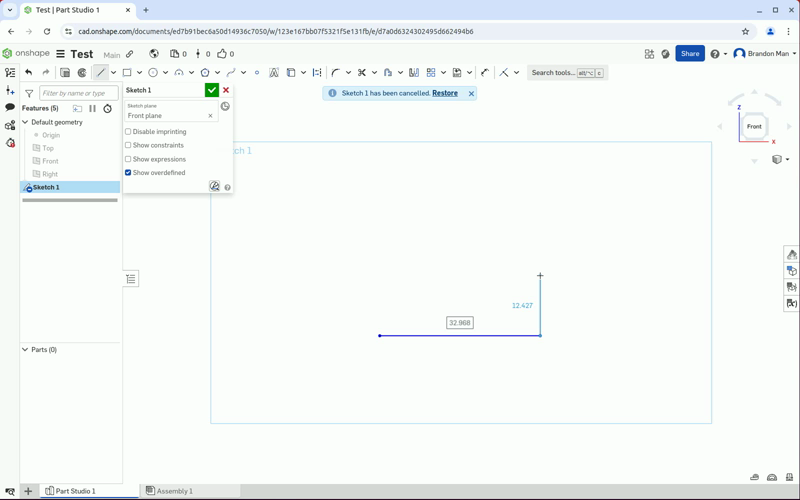
click(540, 275)
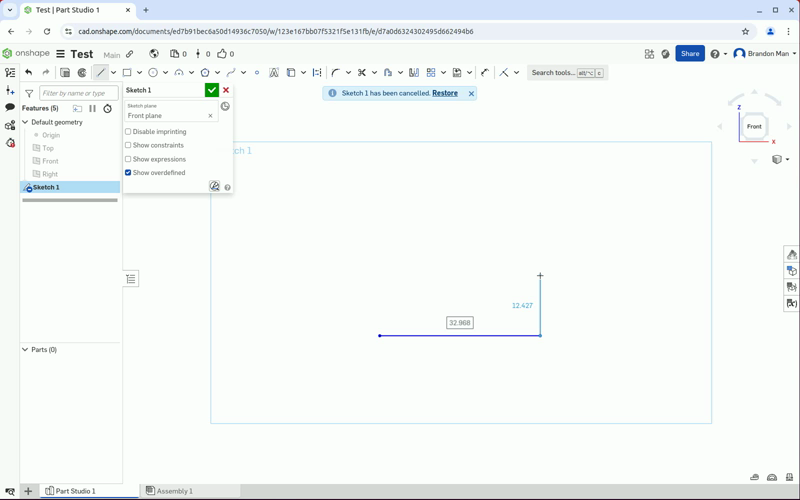
key_up(shift)
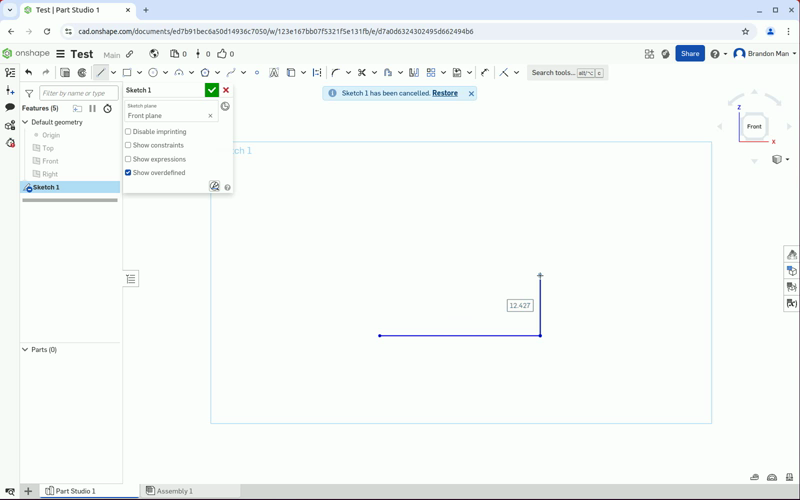
key_down(shift)
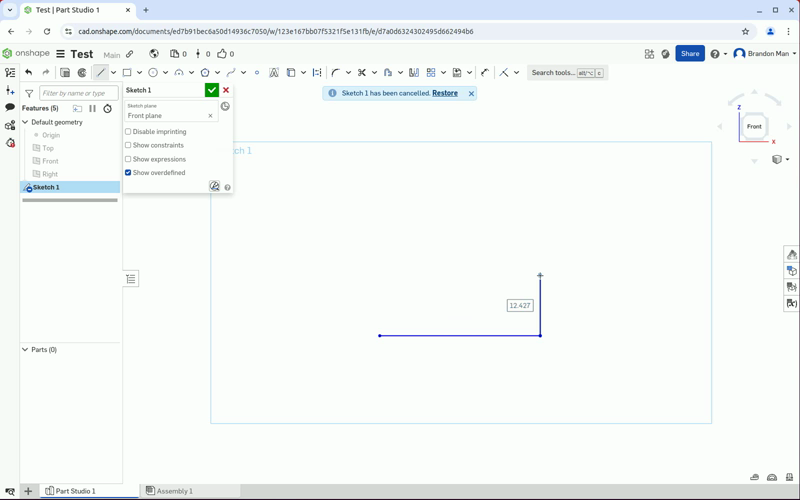
mouse_move(467, 275)
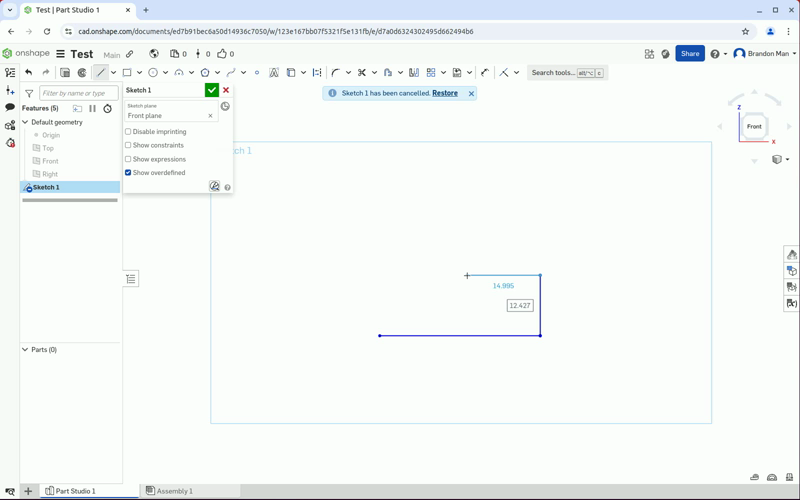
click(467, 275)
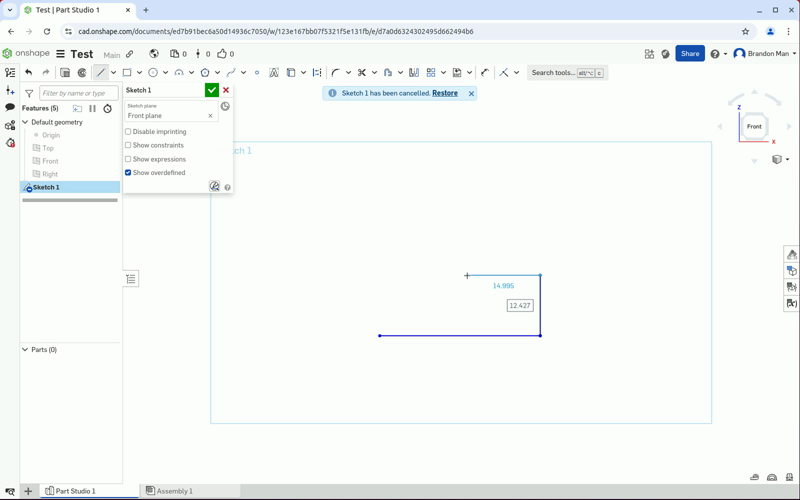
key_up(shift)
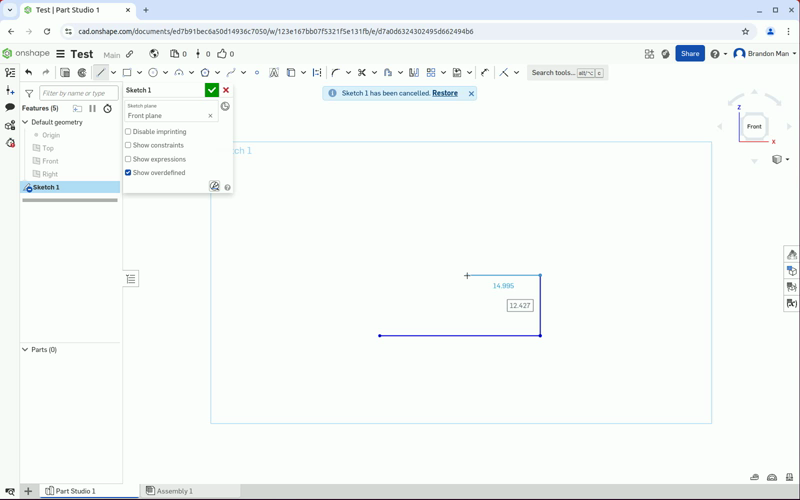
key_down(shift)
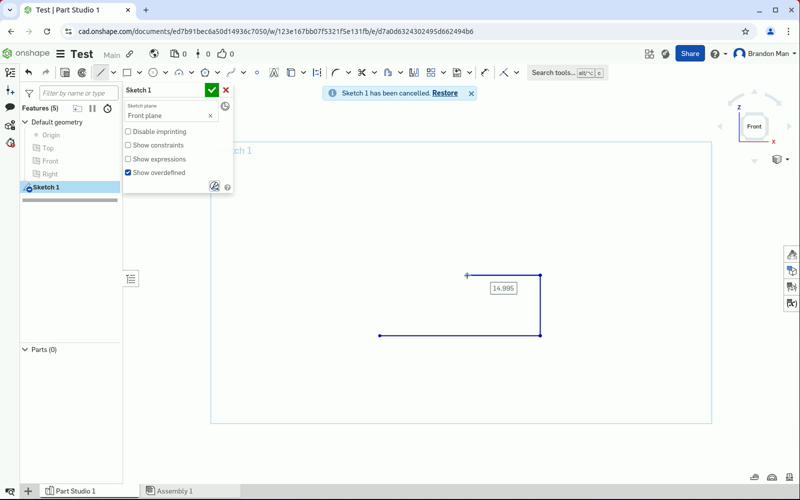
mouse_move(497, 275)
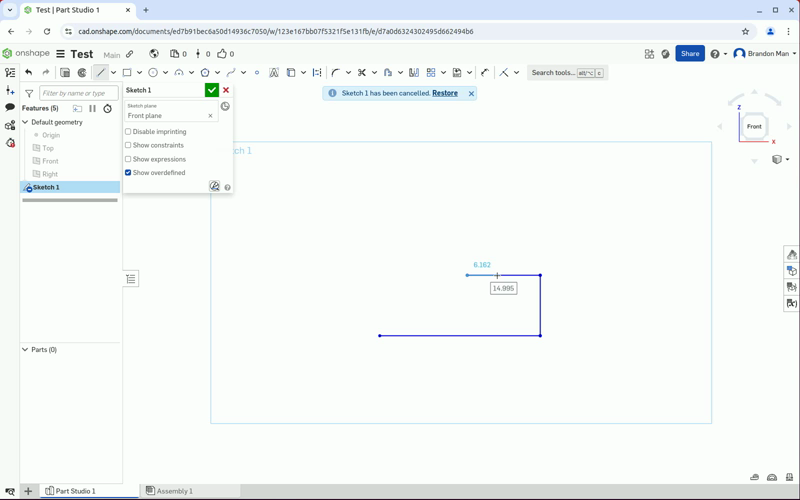
mouse_move(460, 275)
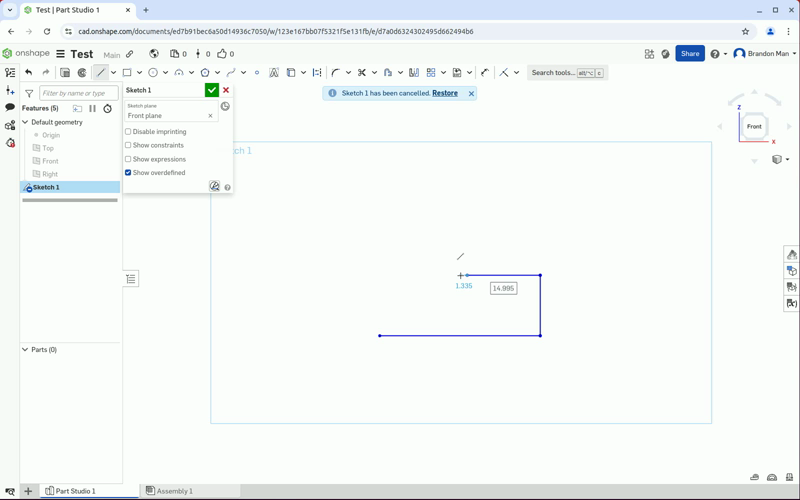
scroll(6)
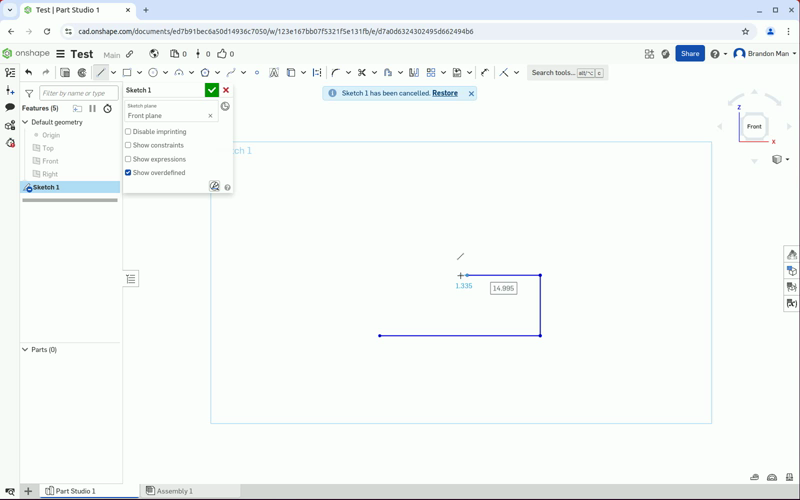
scroll(6)
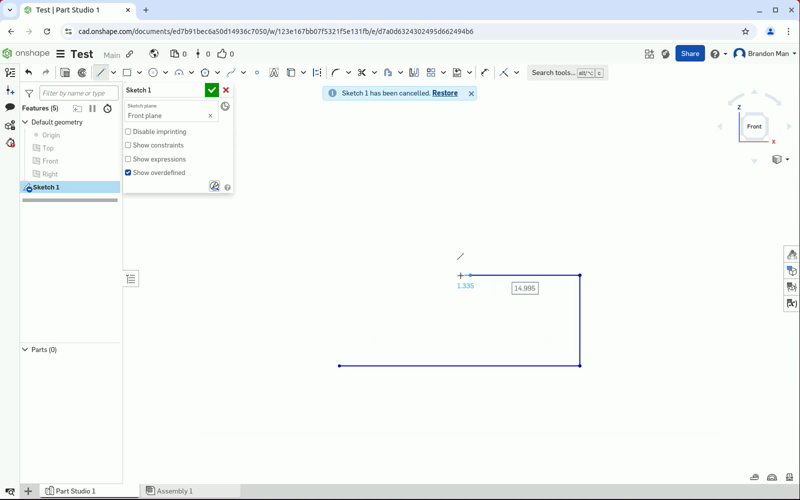
scroll(6)
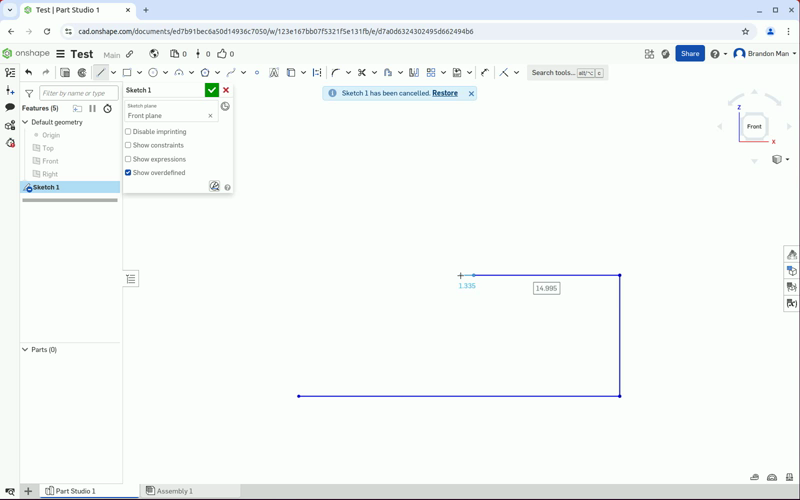
scroll(6)
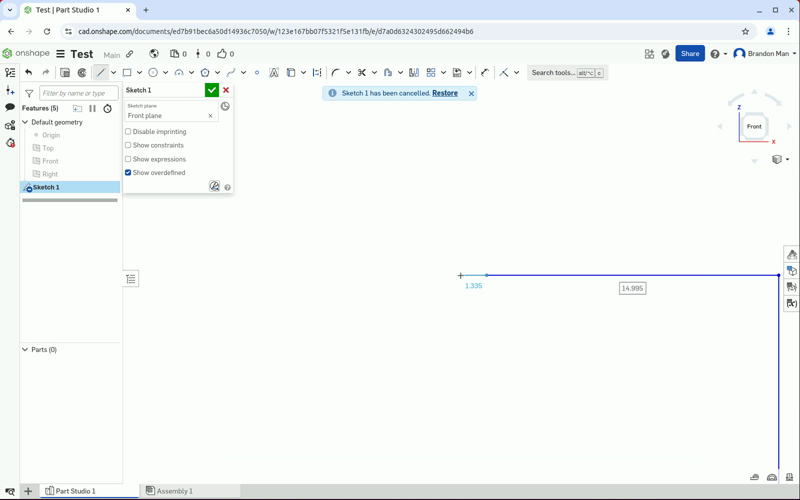
scroll(6)
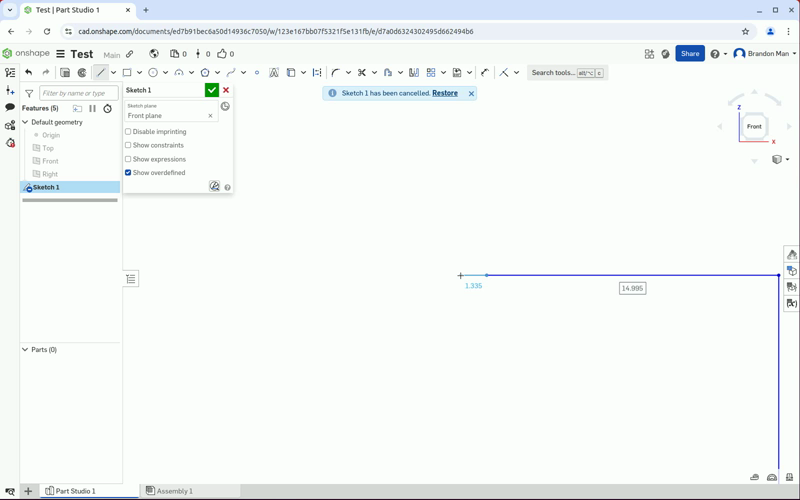
scroll(6)
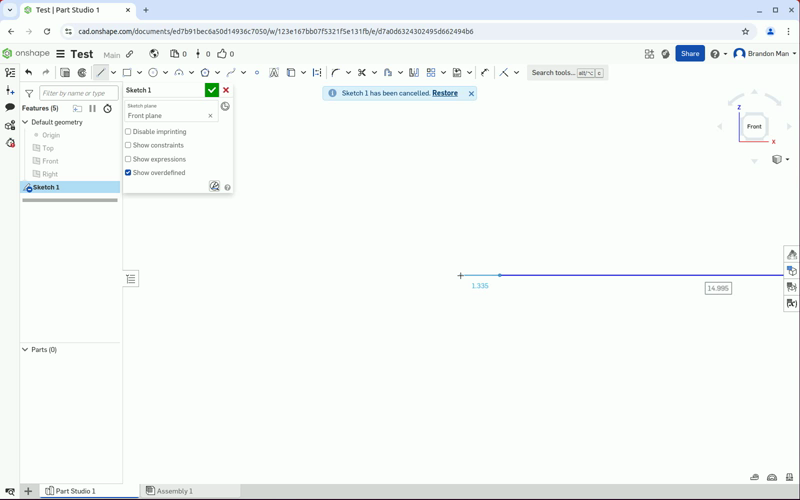
scroll(6)
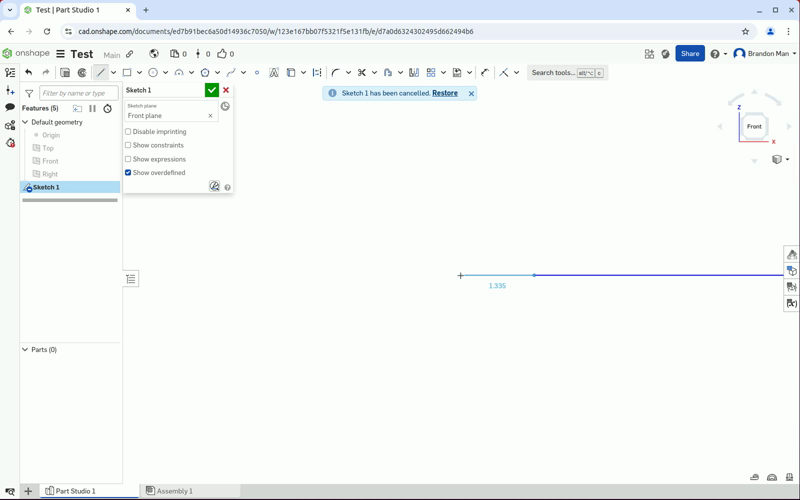
click(460, 275)
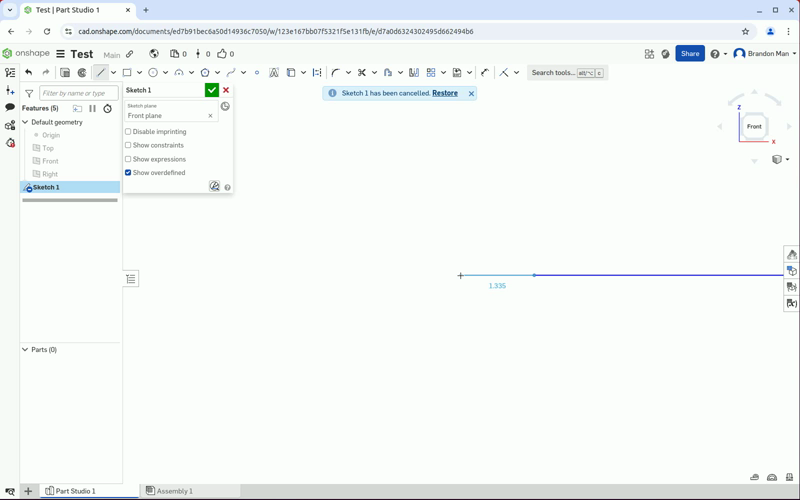
scroll(-6)
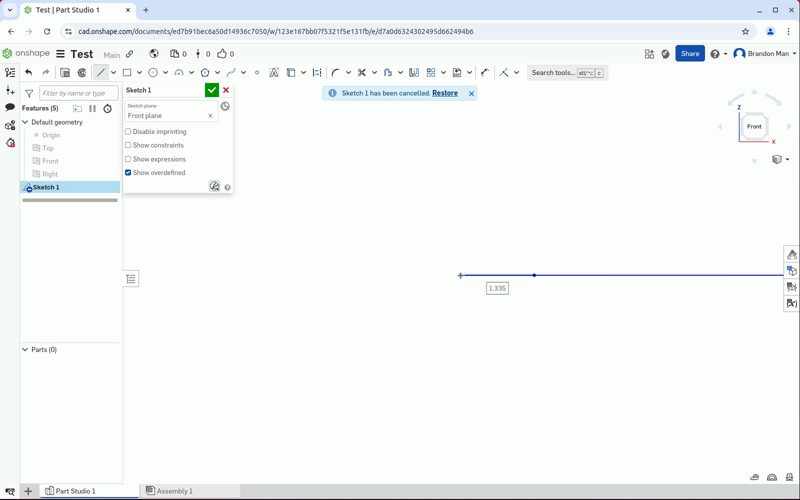
scroll(-6)
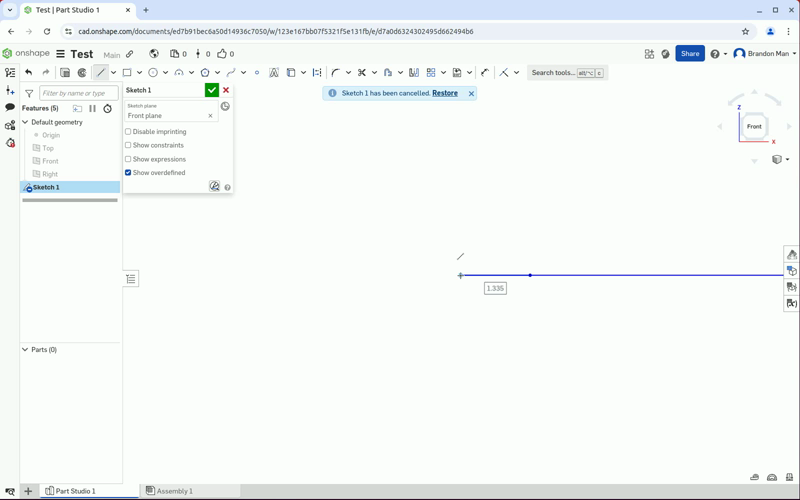
scroll(-6)
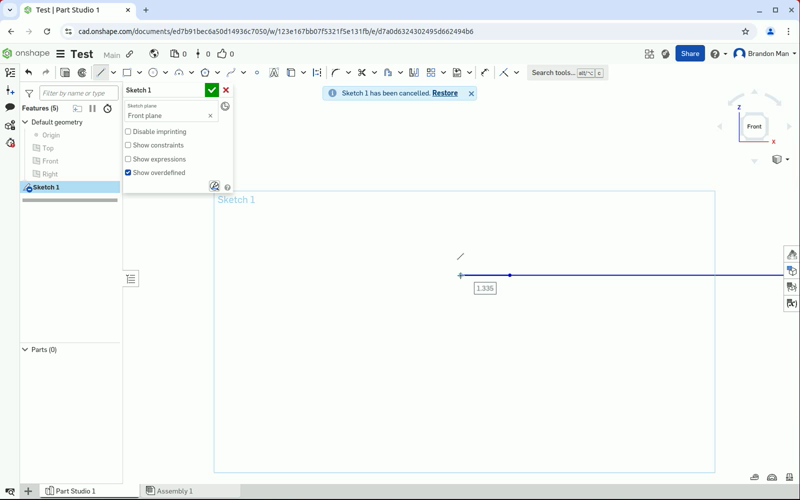
scroll(-6)
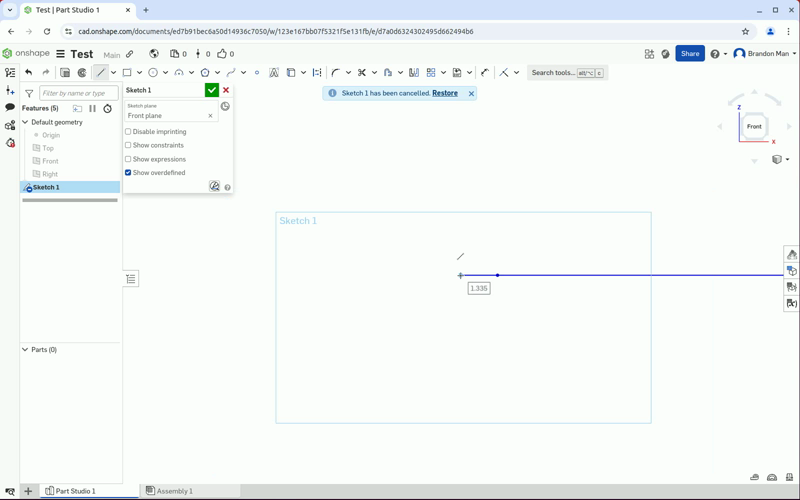
scroll(-6)
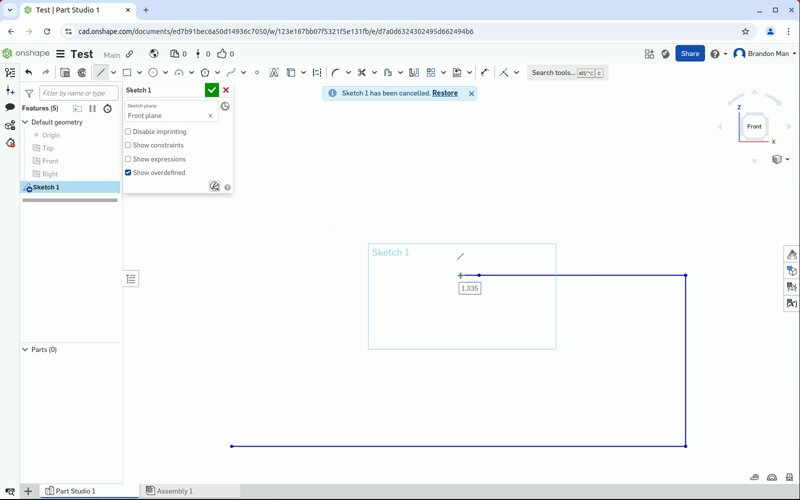
scroll(-6)
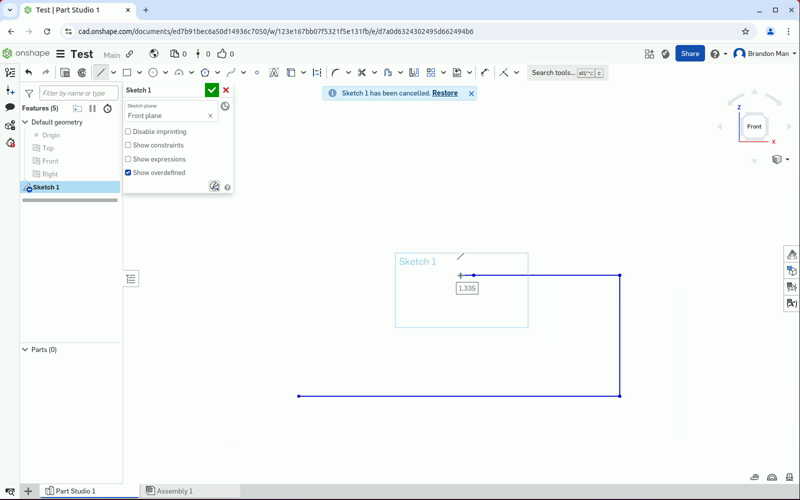
scroll(-6)
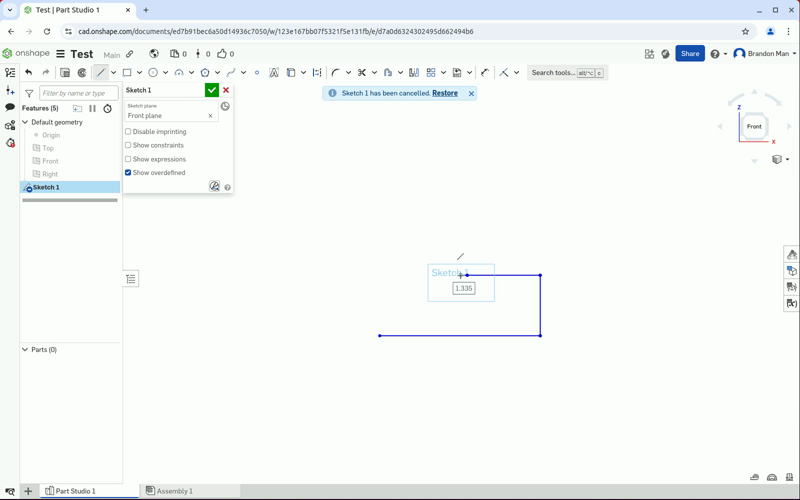
key_up(shift)
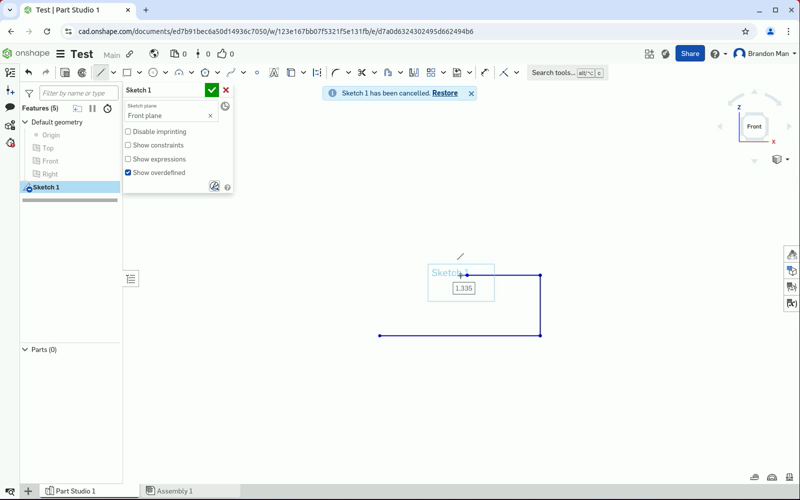
key_down(shift)
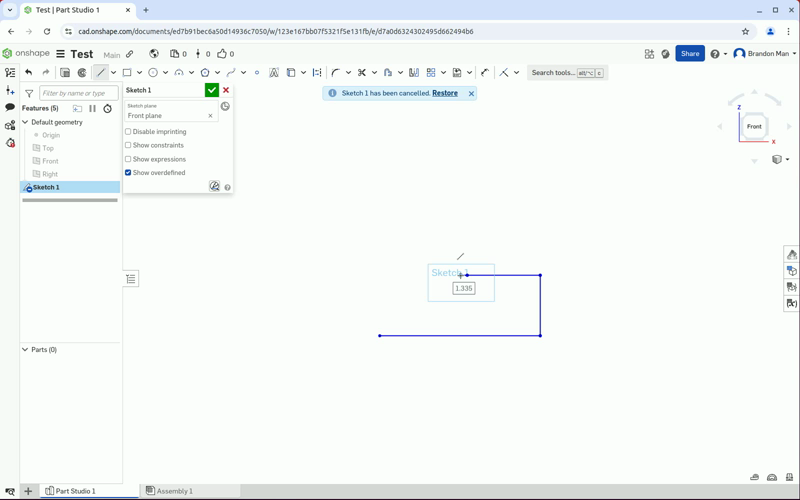
mouse_move(490, 275)
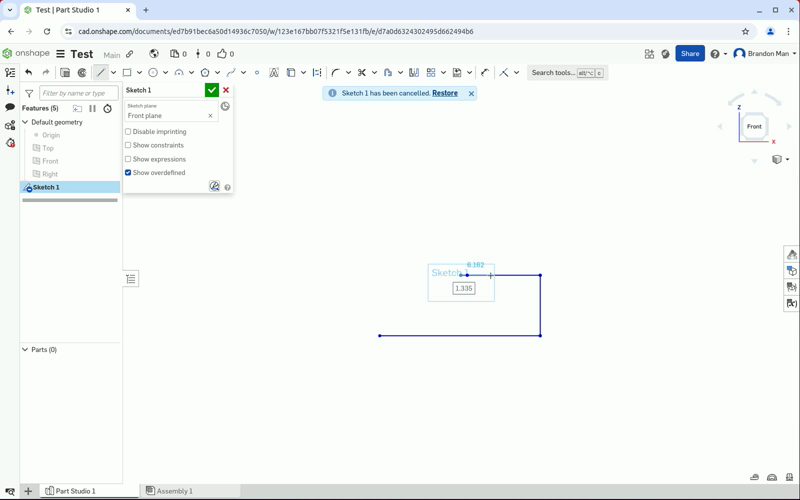
mouse_move(460, 295)
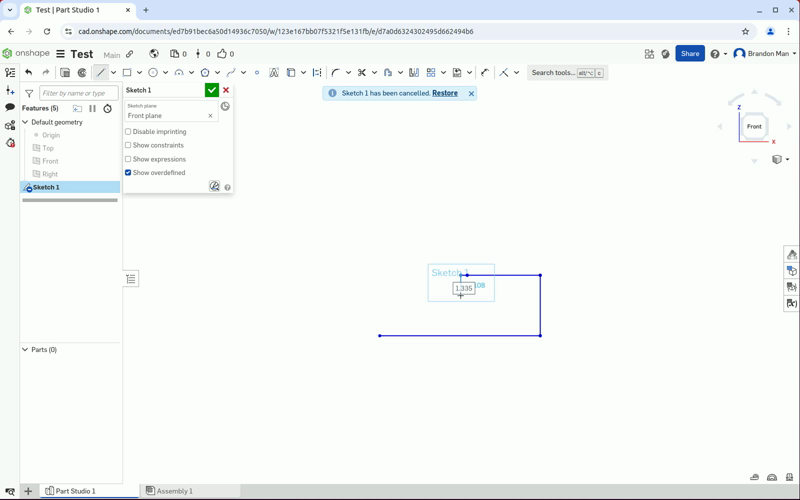
click(460, 295)
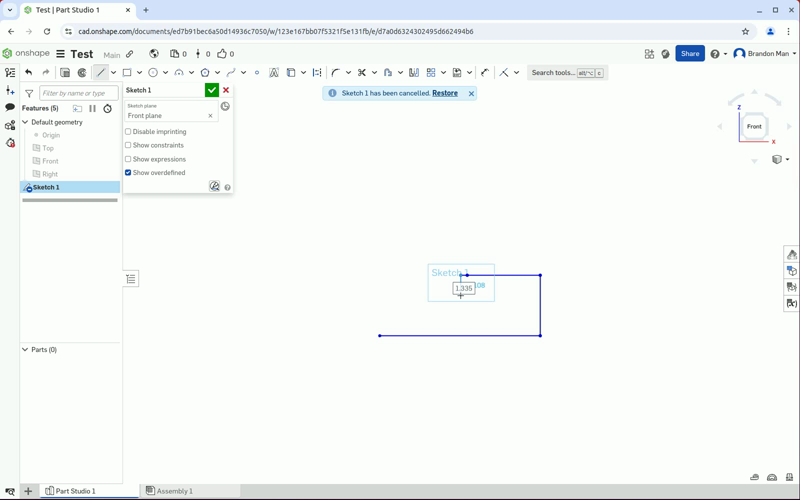
key_up(shift)
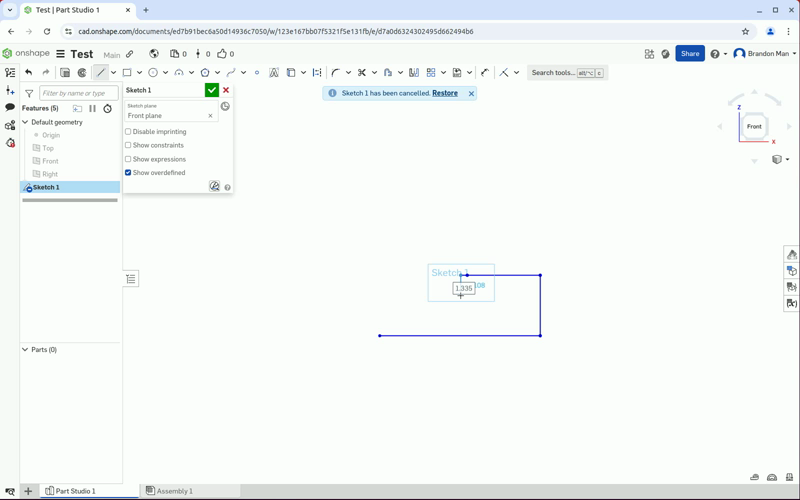
key_down(shift)
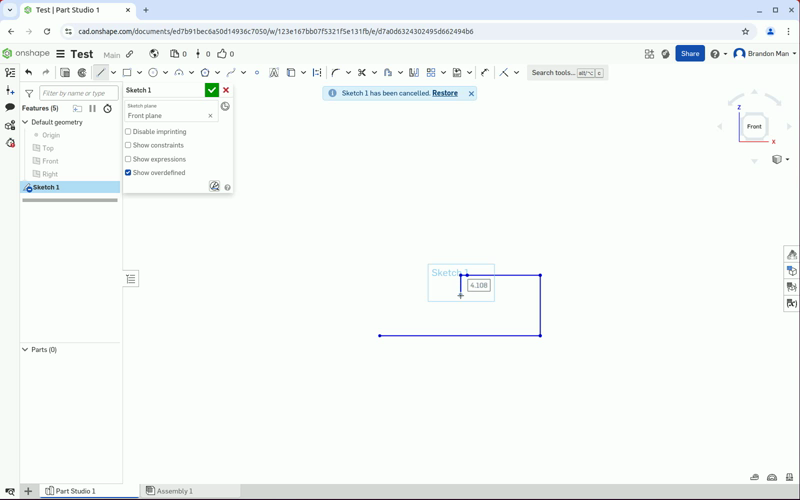
mouse_move(379, 295)
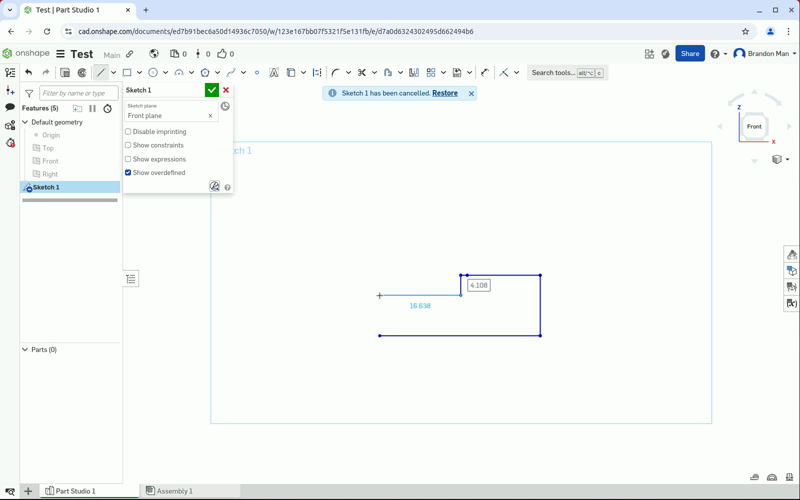
click(379, 295)
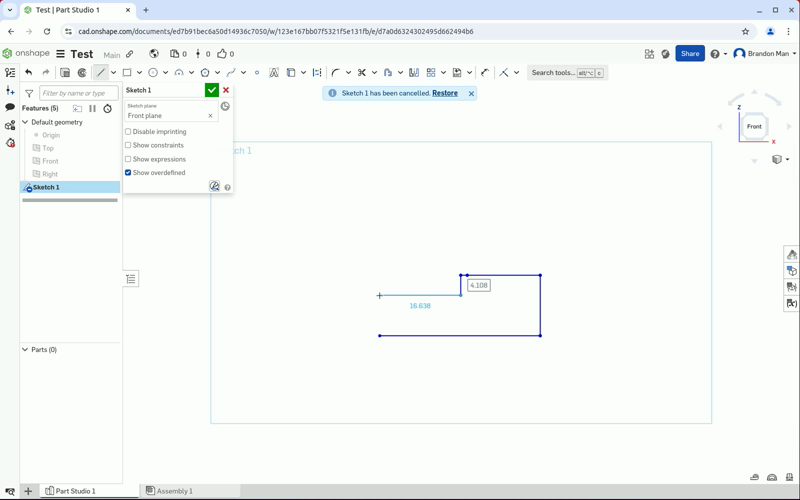
key_up(shift)
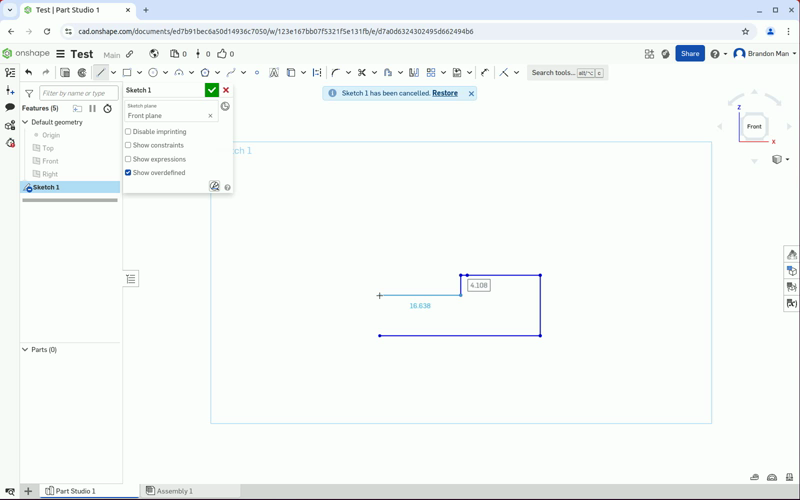
mouse_move(409, 295)
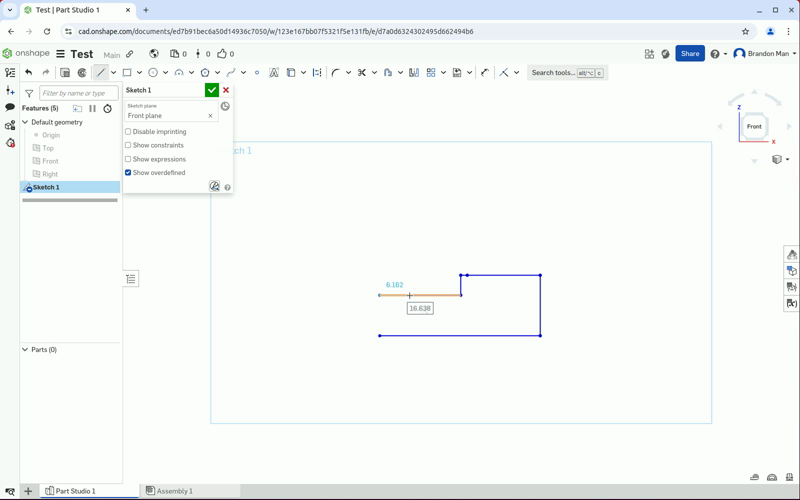
key_down(shift)
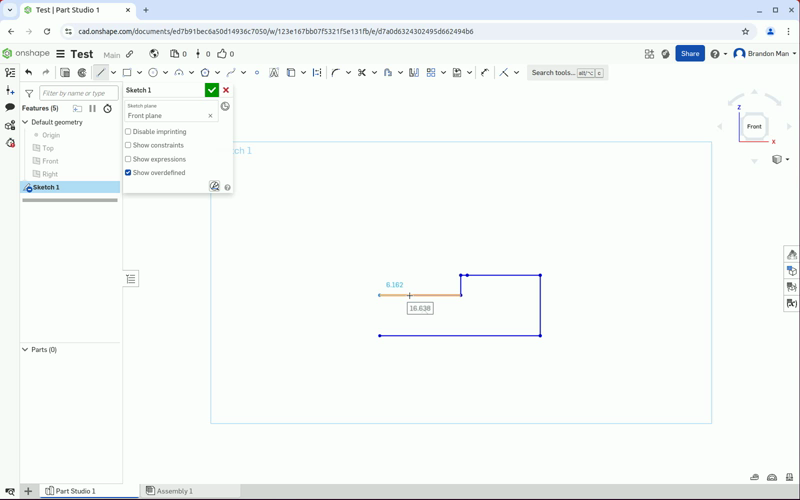
mouse_move(379, 335)
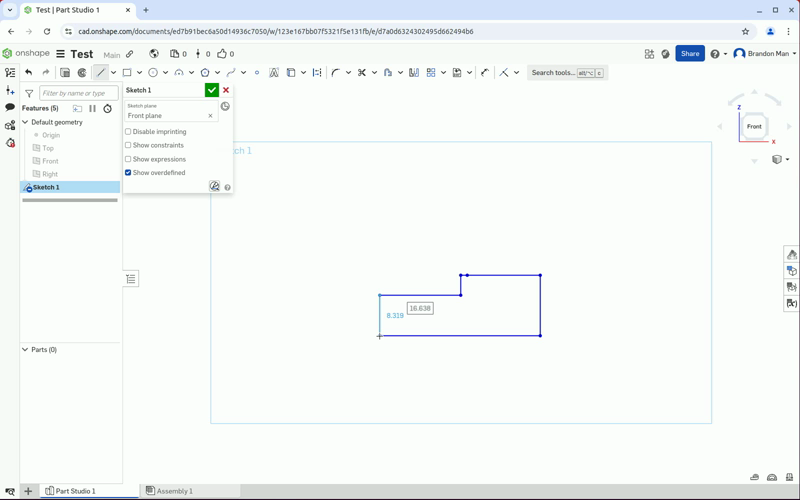
key_up(shift)
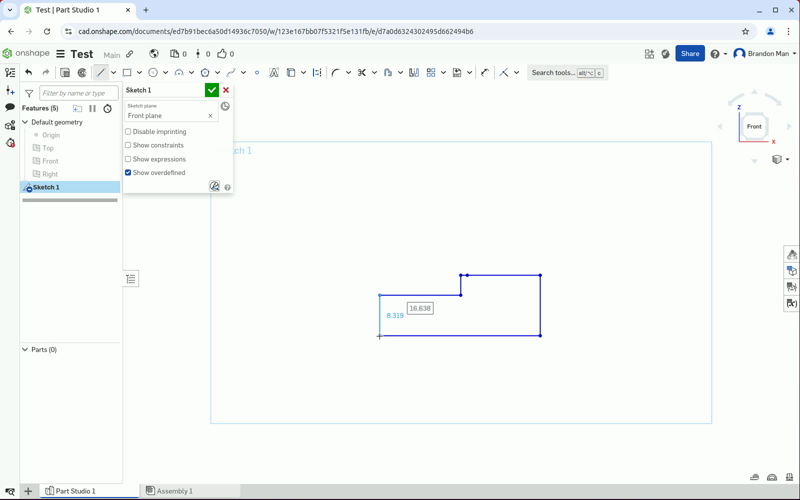
click(379, 335)
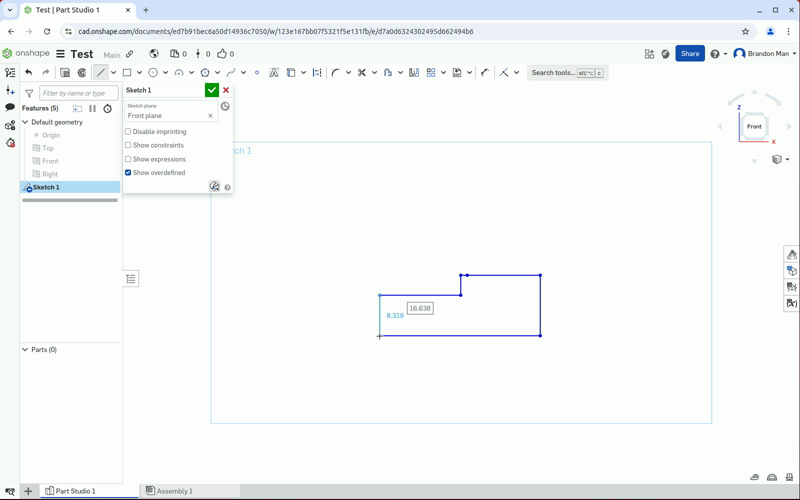
key(esc)
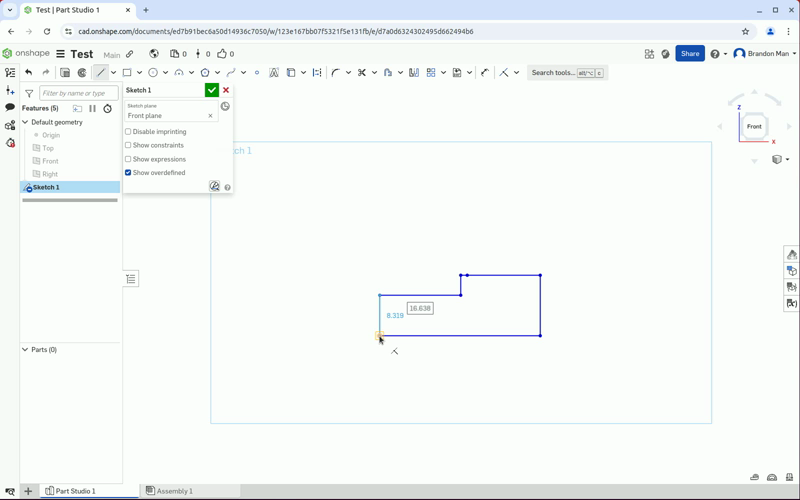
mouse_move(479, 292)
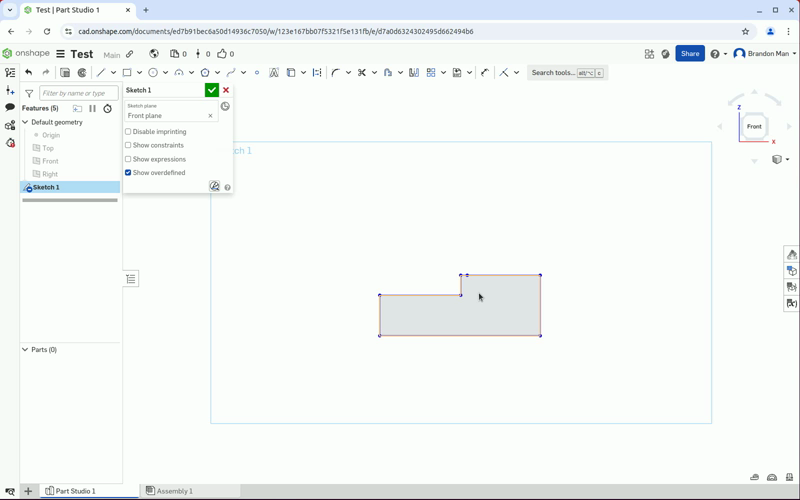
click(479, 292)
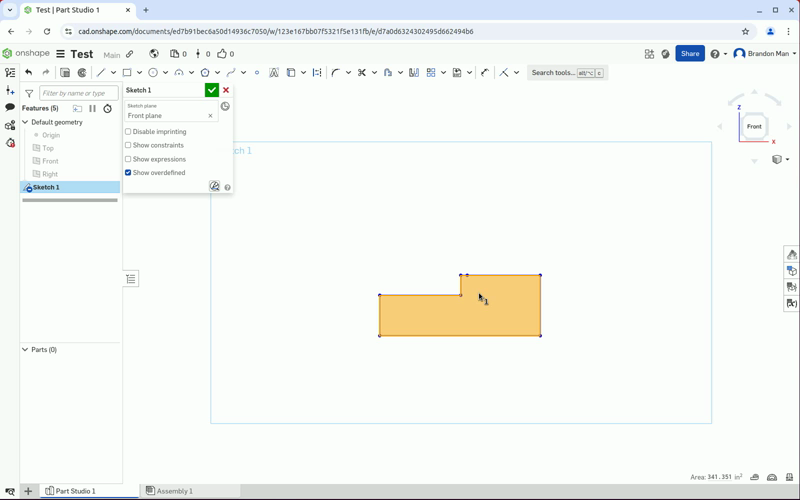
mouse_move(73, 352)
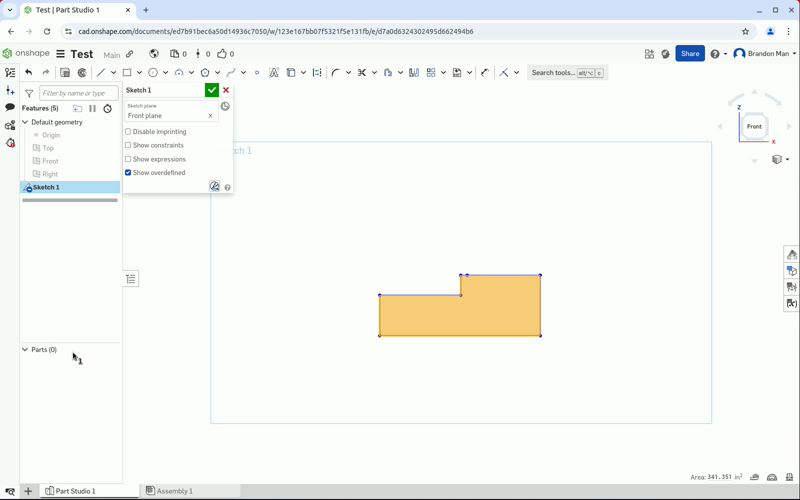
key(shift+y)
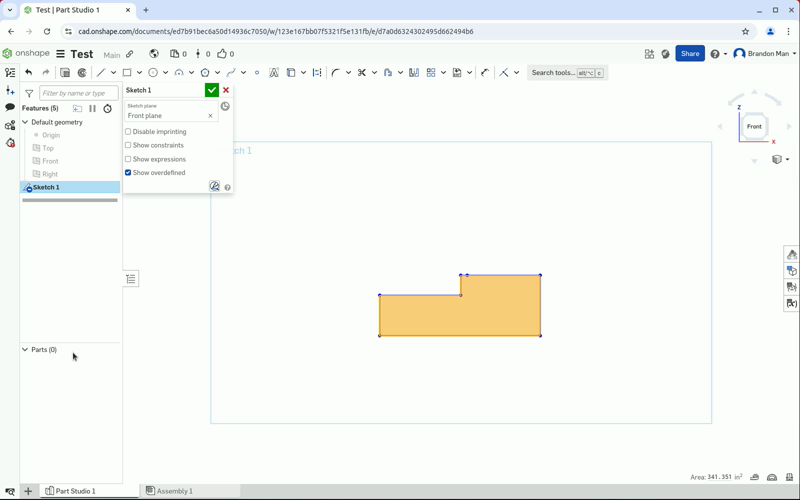
key(shift+e)
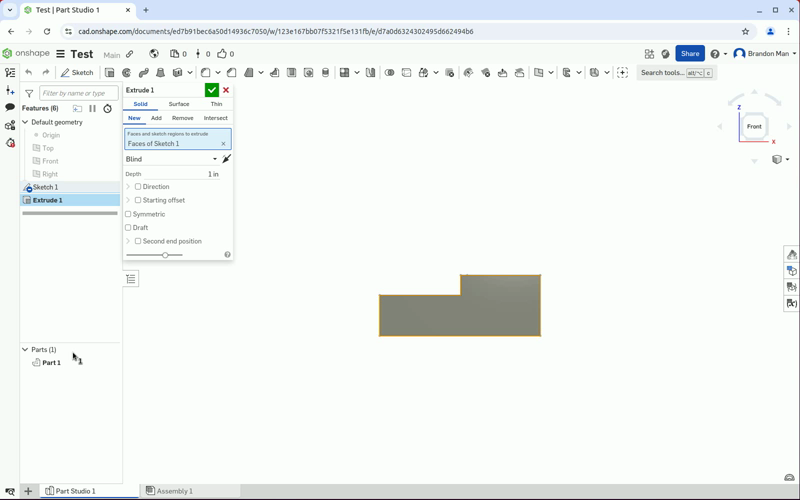
mouse_move(143, 106)
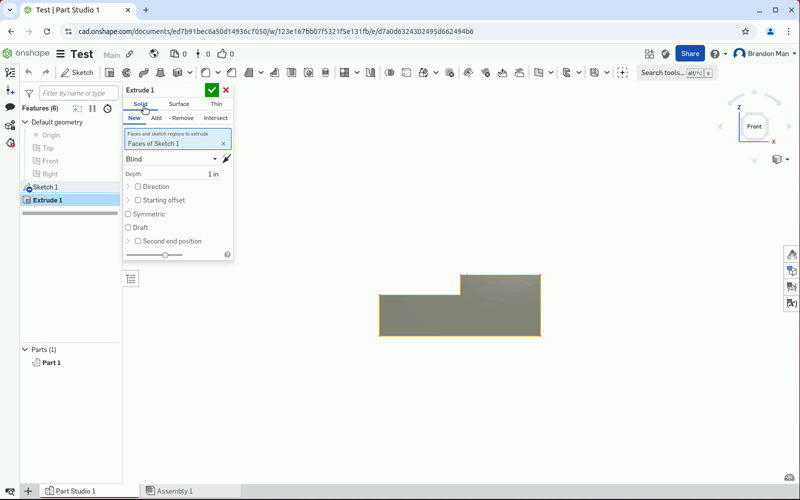
click(143, 106)
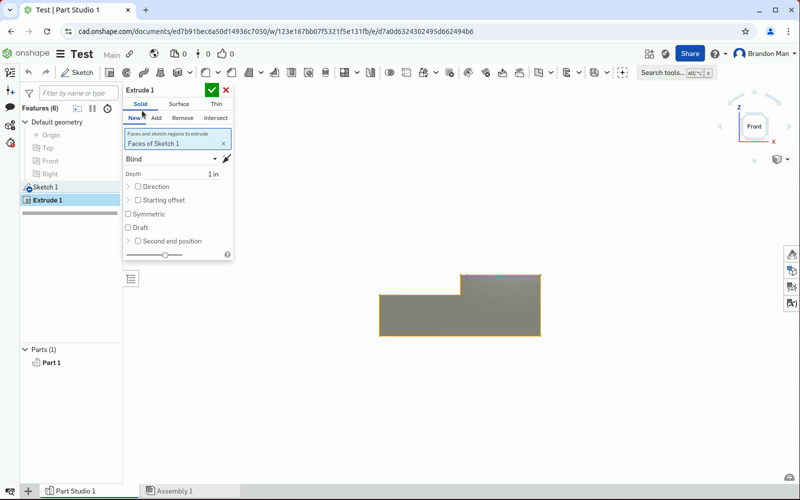
mouse_move(137, 120)
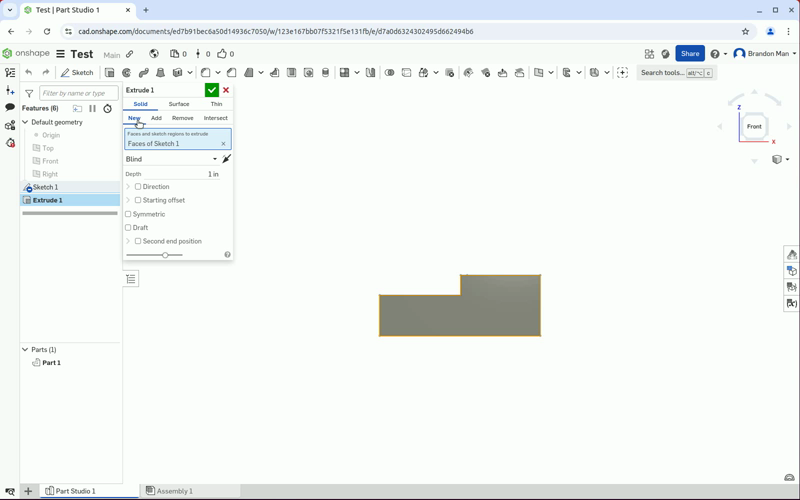
click(137, 120)
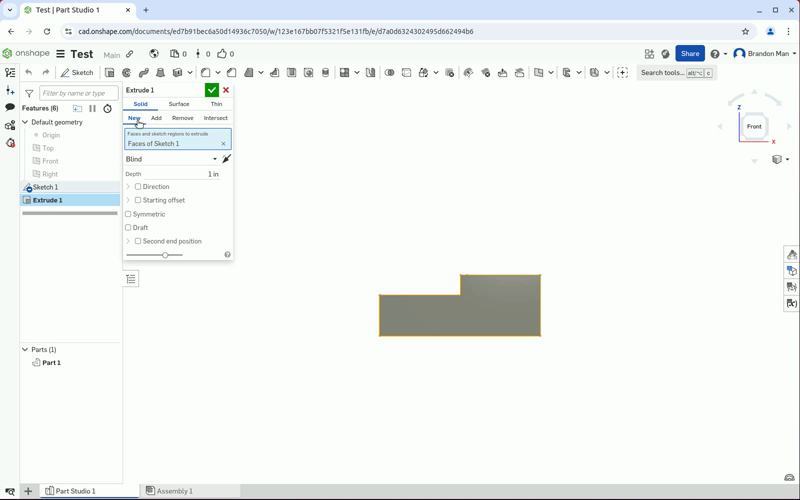
key(tab, 4)
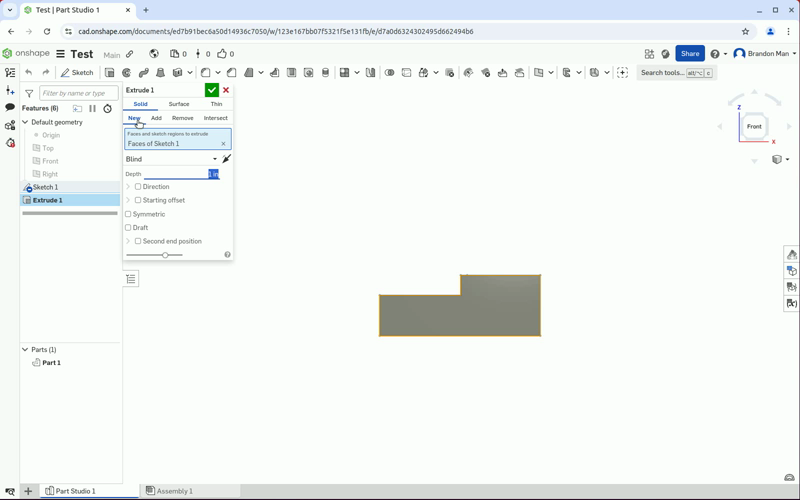
text(-23.108)
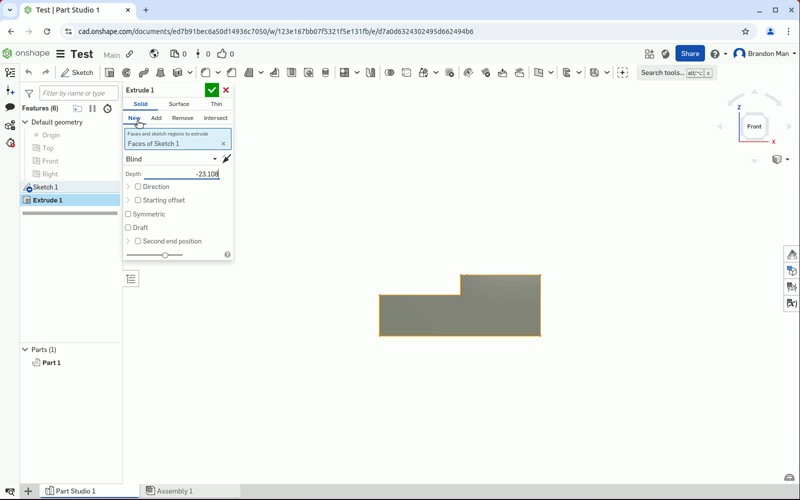
key(enter)
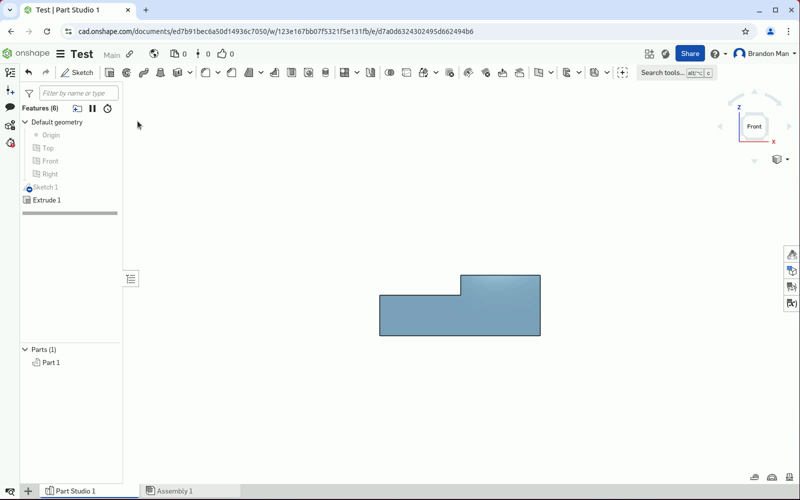
key(shift+h)
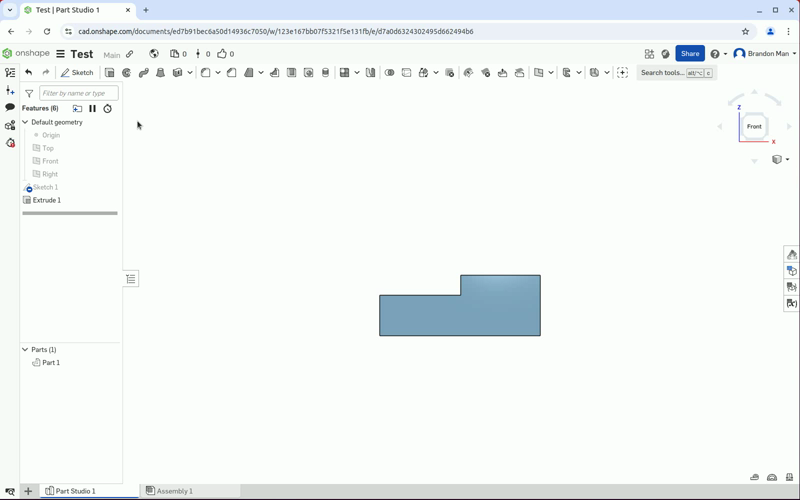
key(shift+h)
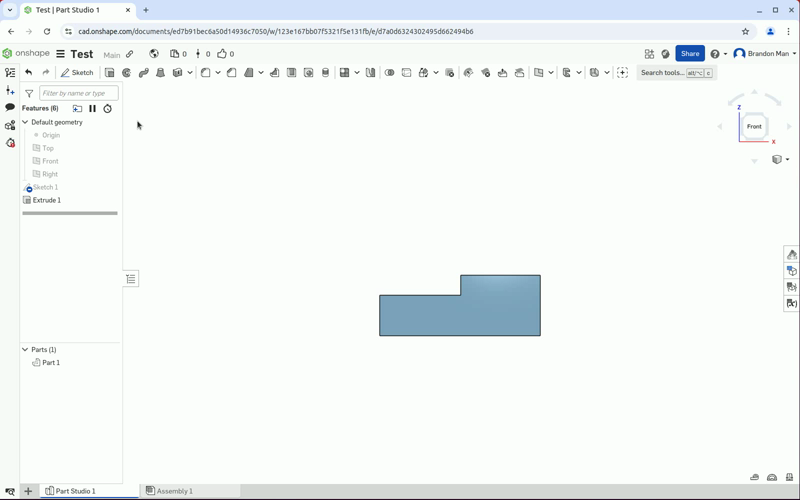
mouse_move(73, 189)
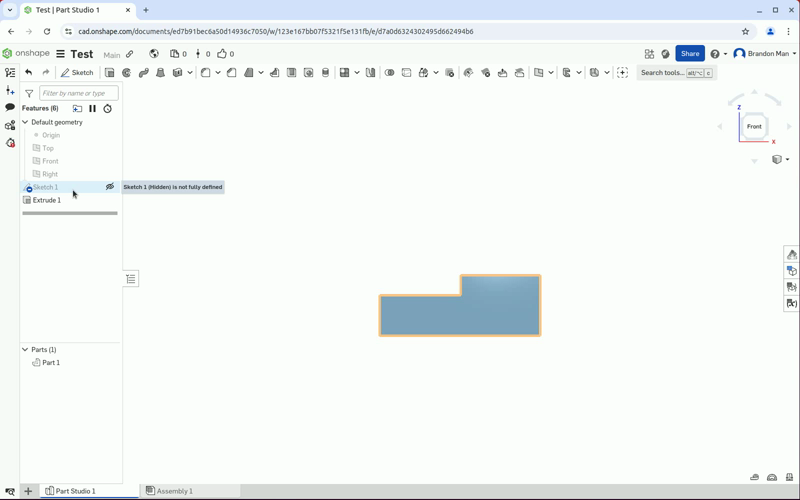
click(73, 189)
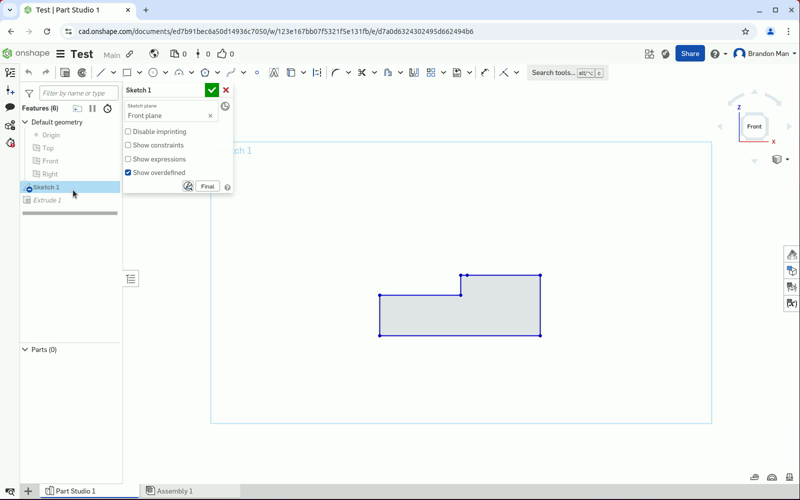
mouse_move(229, 92)
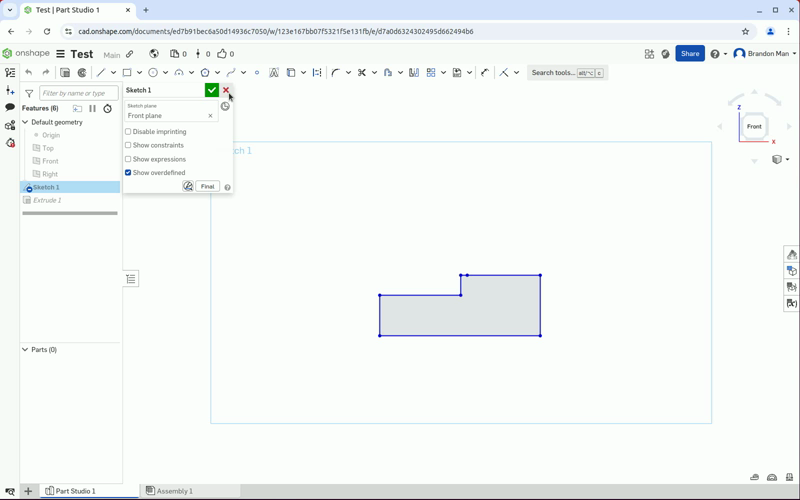
click(229, 92)
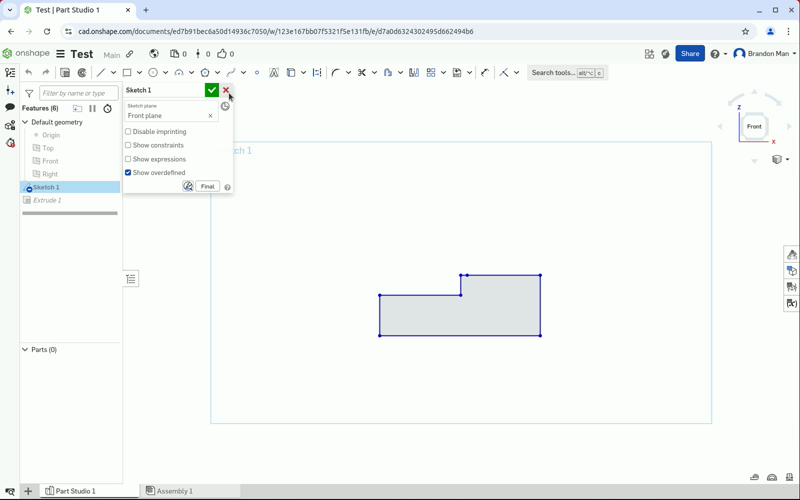
key(shift+s)
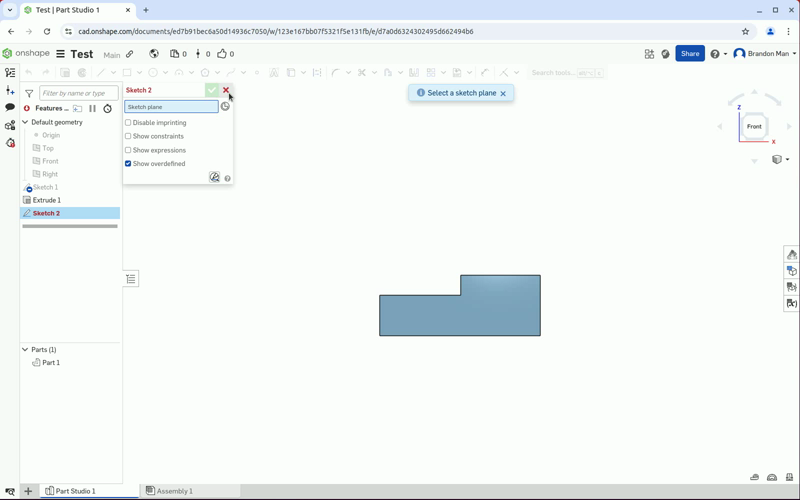
mouse_move(73, 163)
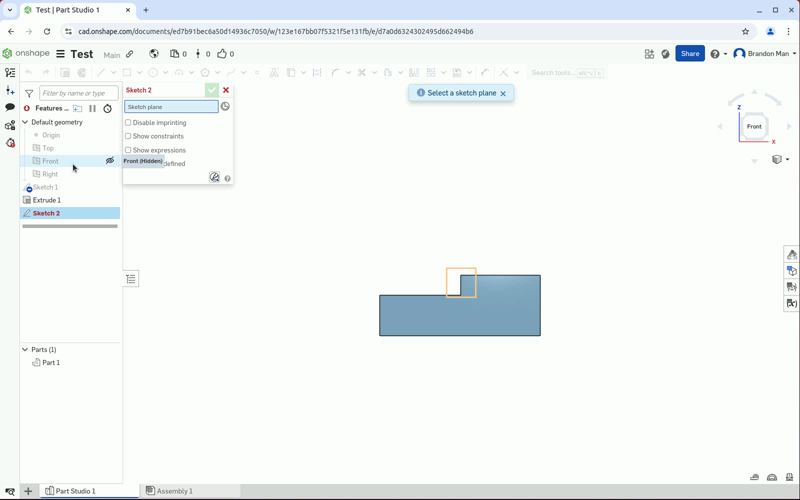
click(73, 163)
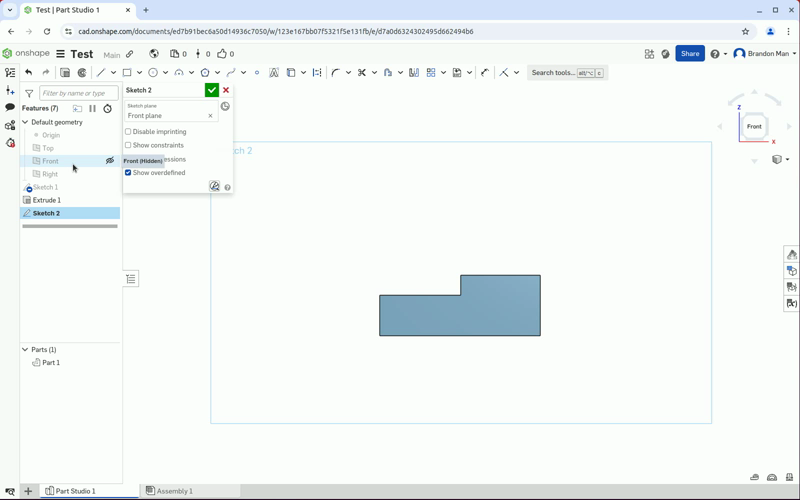
mouse_move(73, 352)
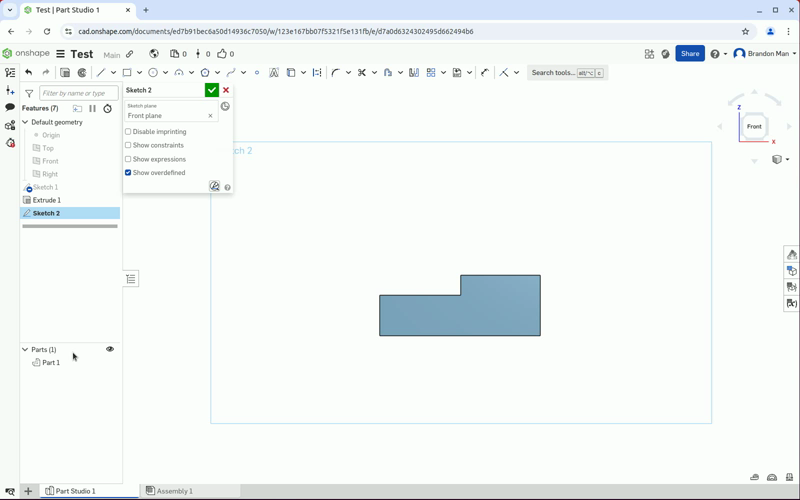
key(y)
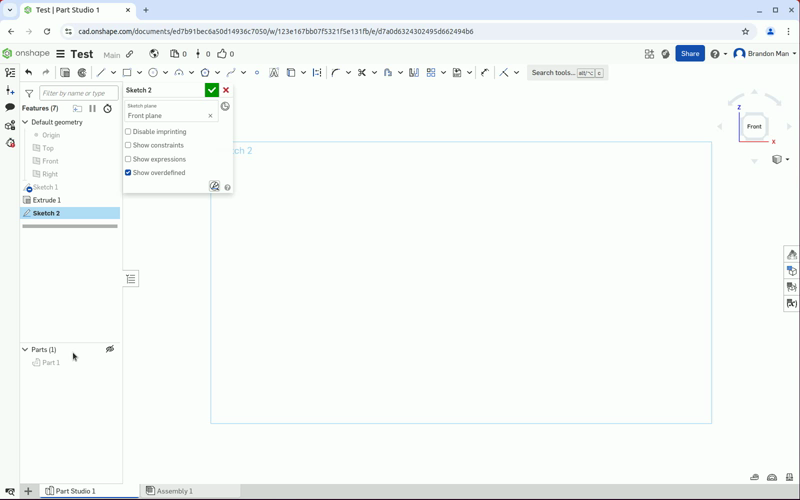
key(l)
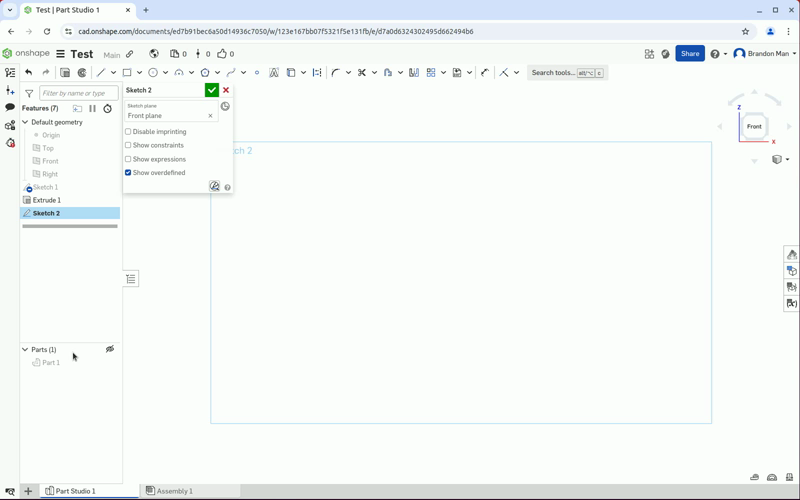
key_down(shift)
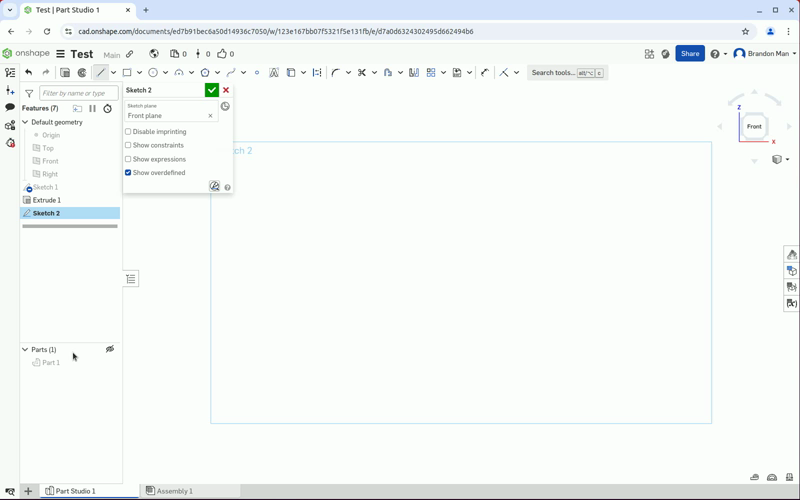
mouse_move(460, 274)
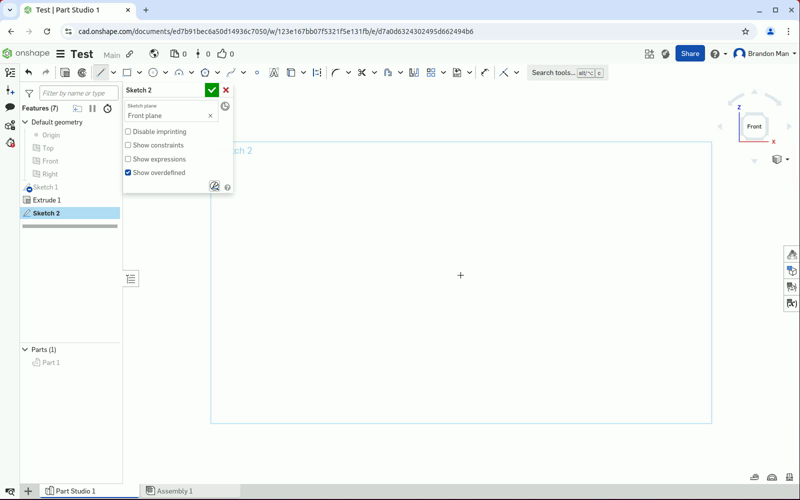
click(460, 274)
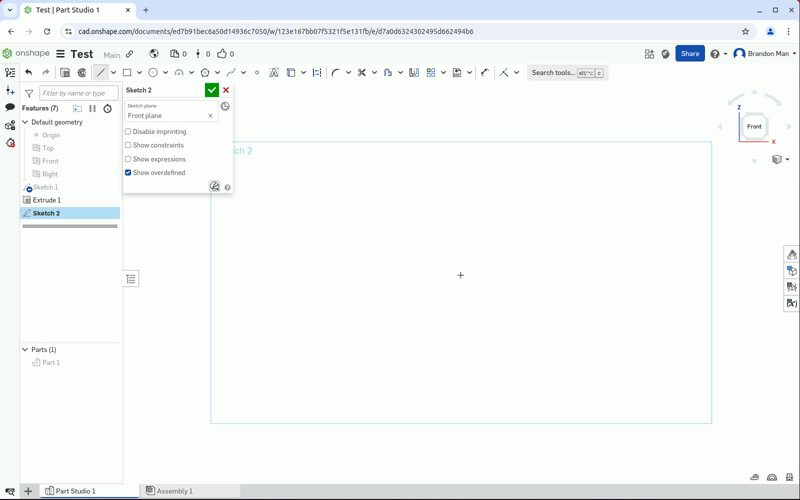
key_up(shift)
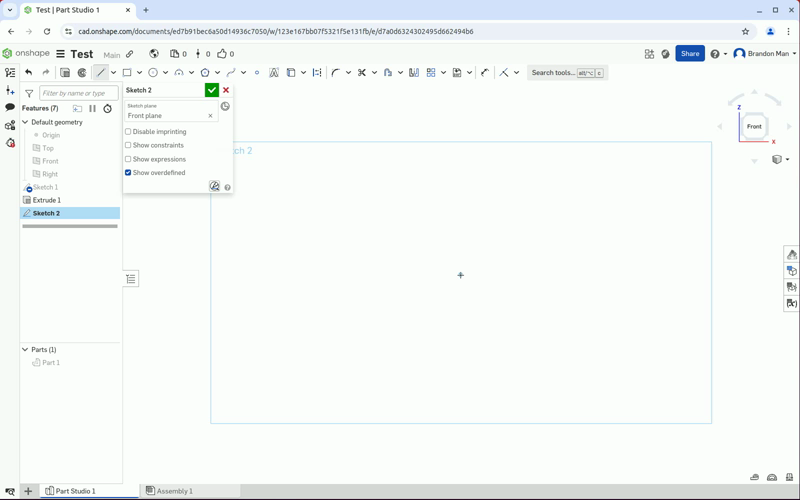
key_down(shift)
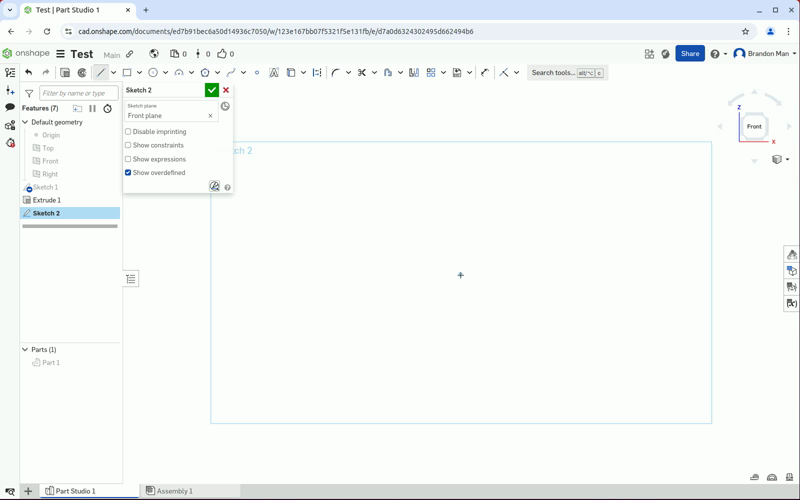
mouse_move(490, 274)
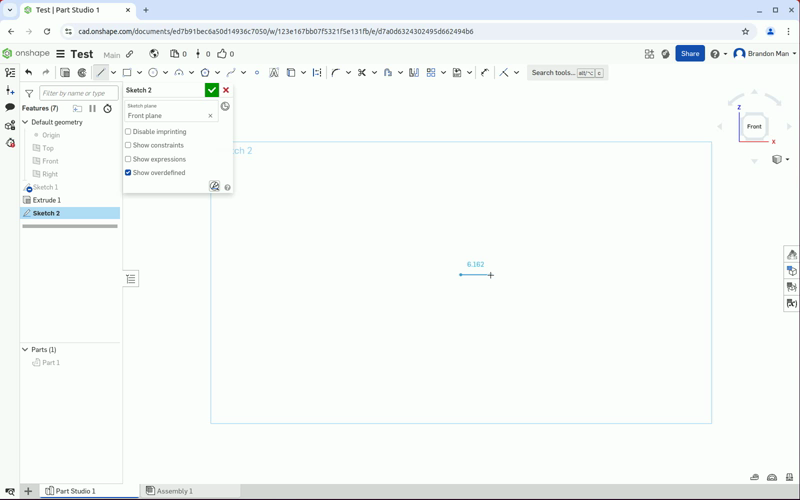
mouse_move(469, 274)
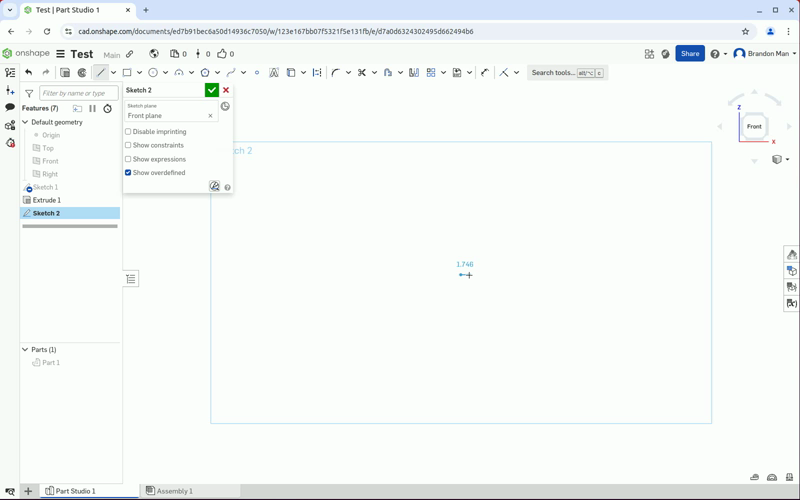
click(469, 274)
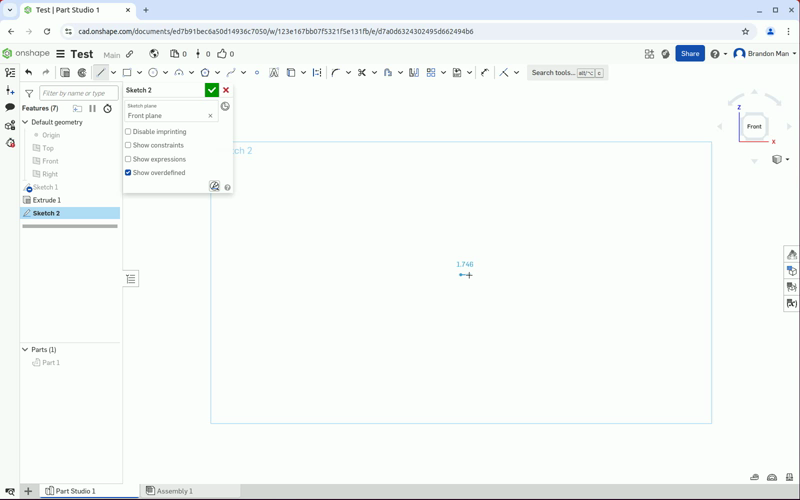
key_up(shift)
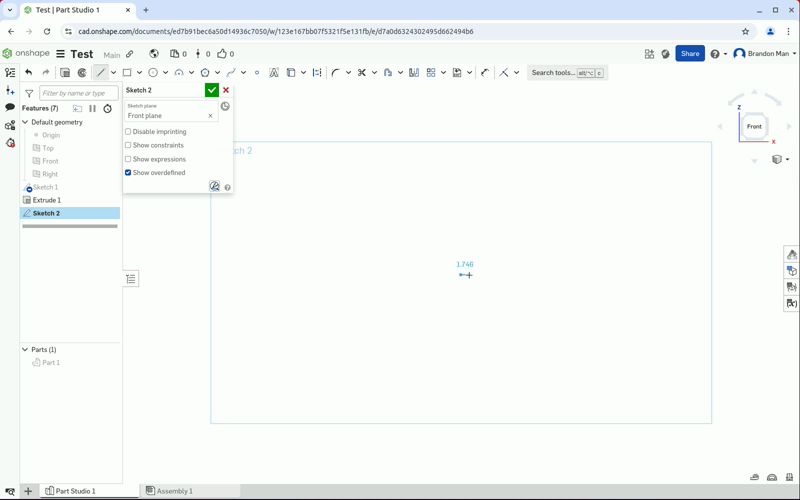
key_down(shift)
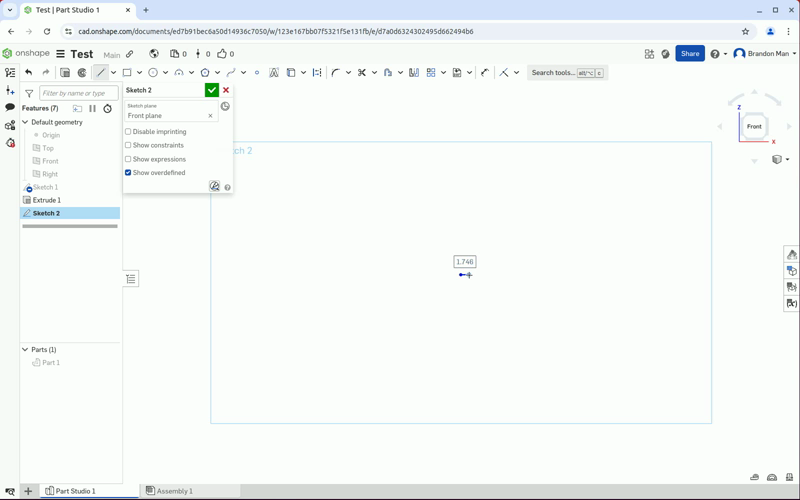
mouse_move(542, 274)
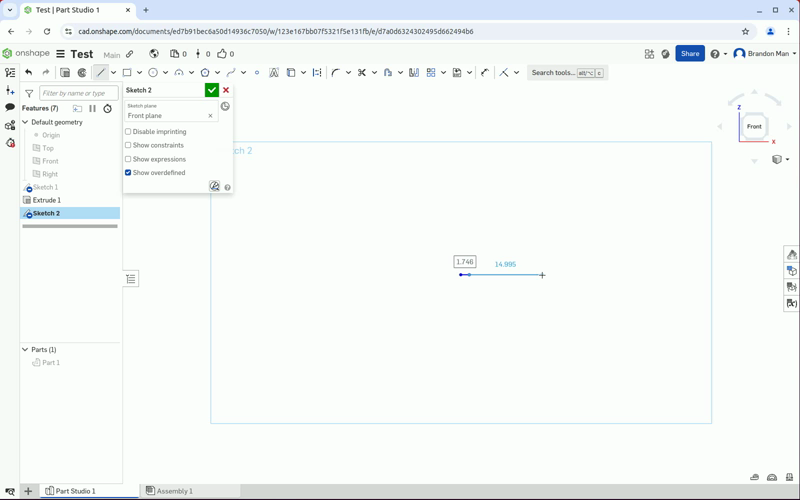
click(542, 274)
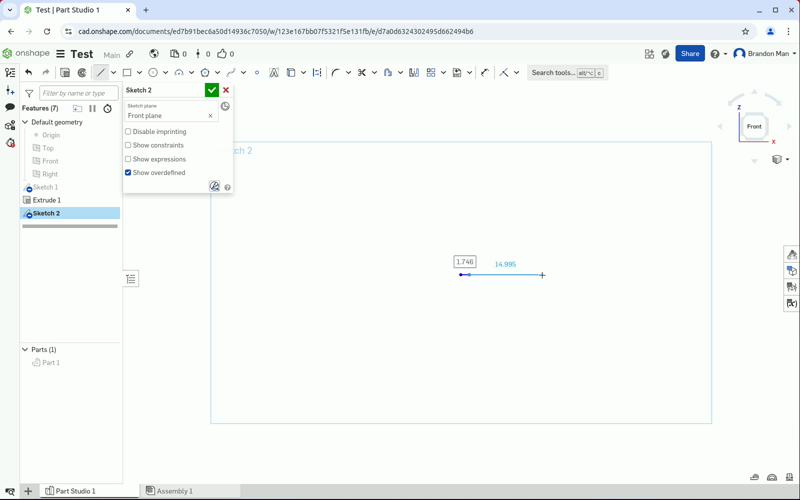
key_up(shift)
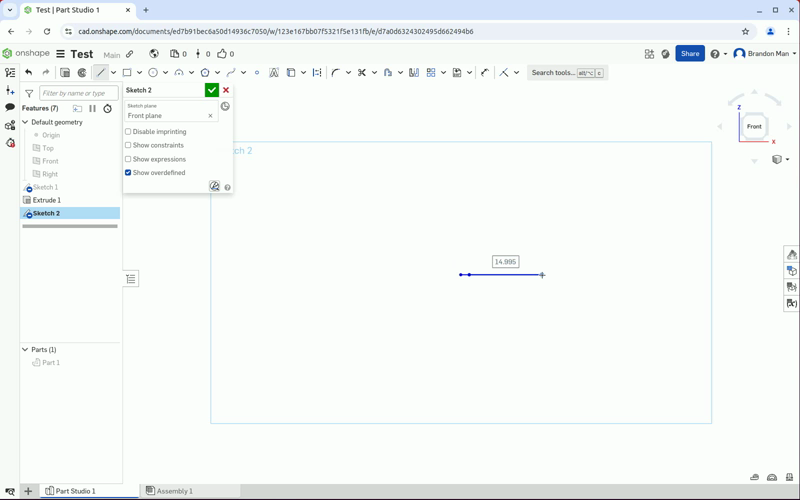
key_down(shift)
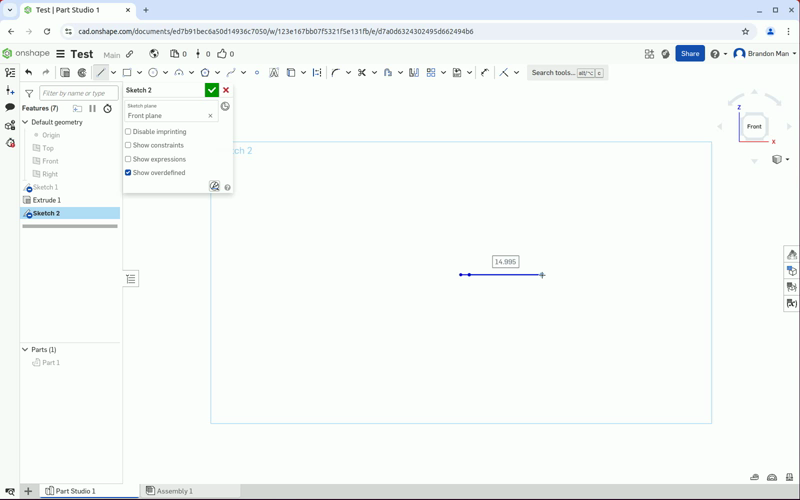
mouse_move(572, 274)
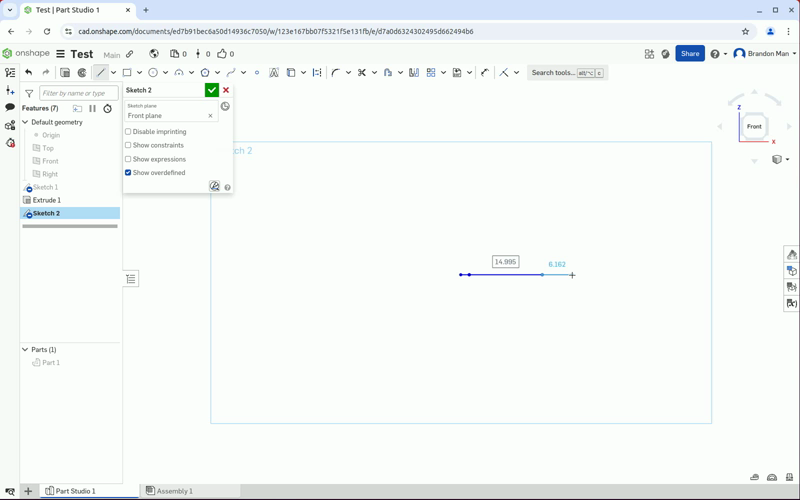
mouse_move(542, 255)
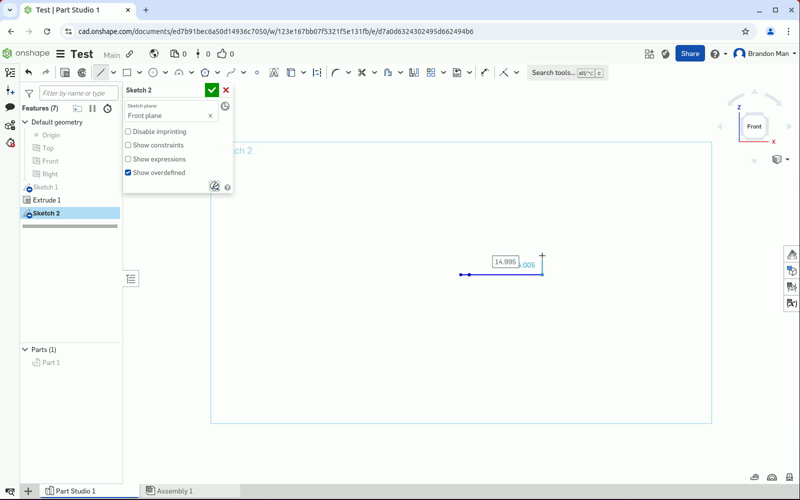
click(542, 255)
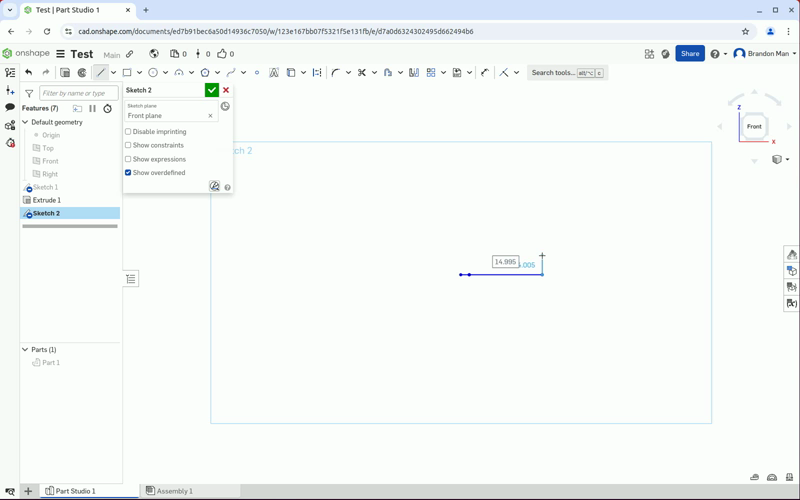
key_up(shift)
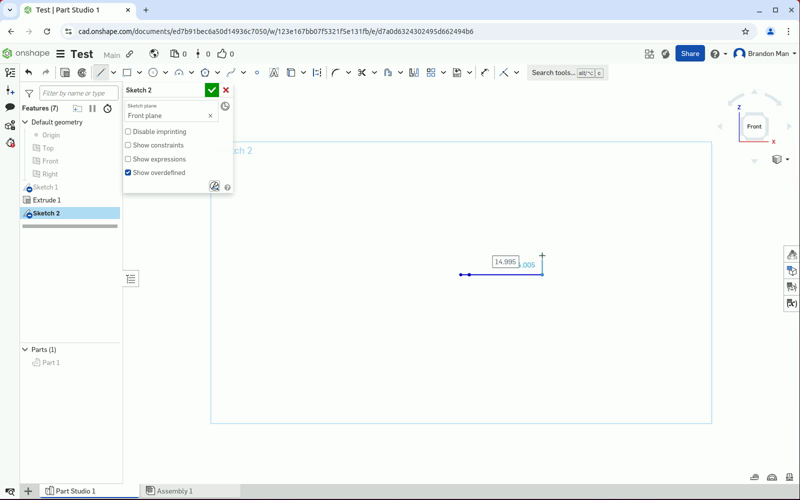
key_down(shift)
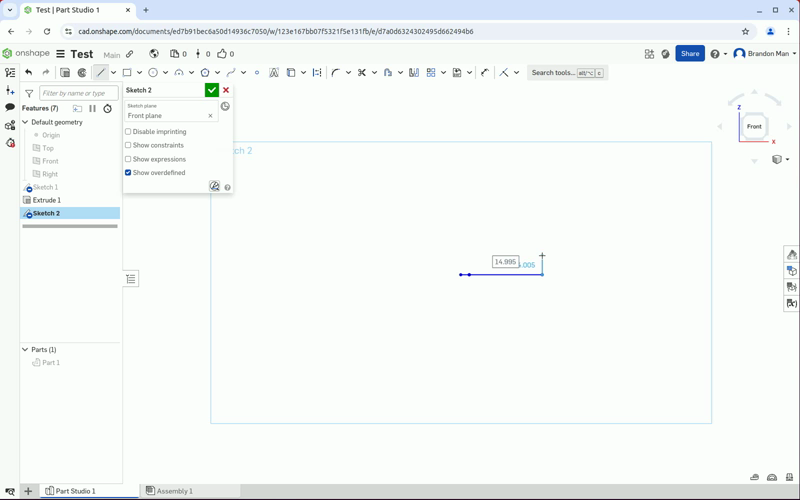
mouse_move(460, 255)
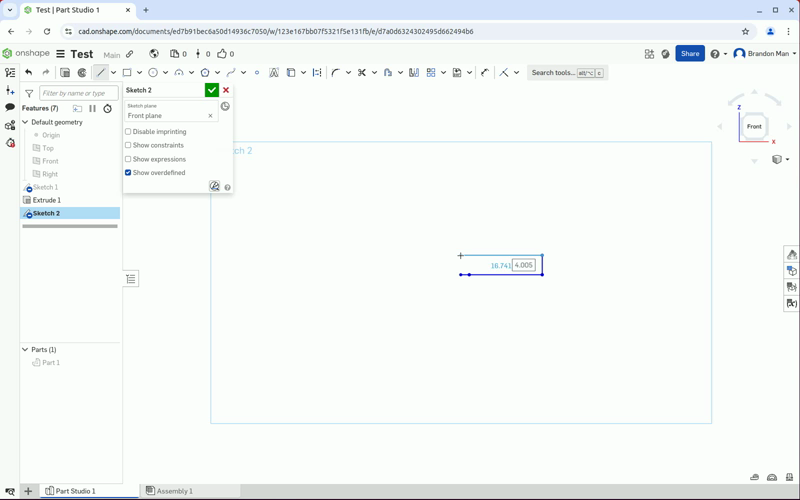
click(460, 255)
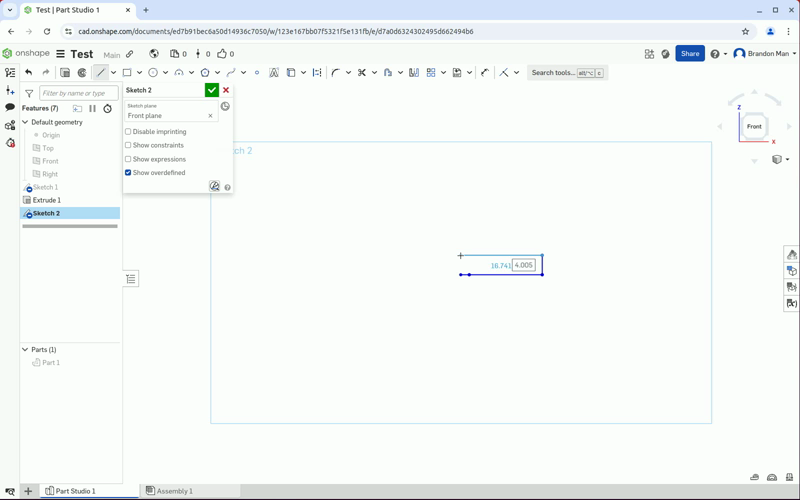
key_up(shift)
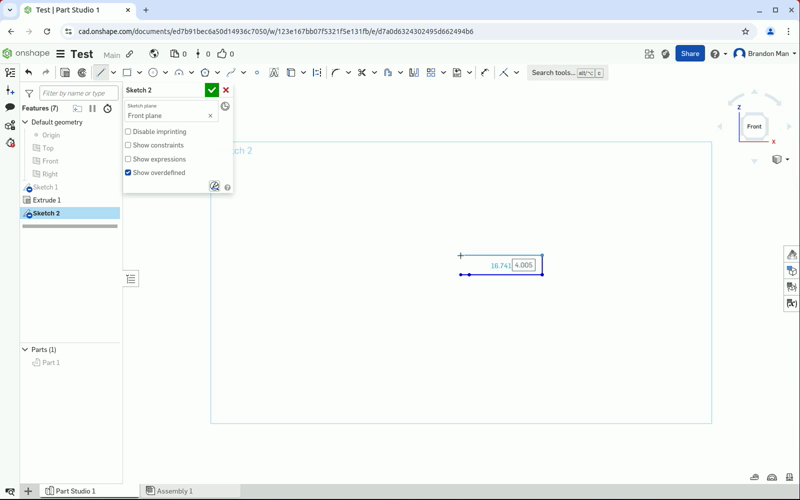
mouse_move(490, 255)
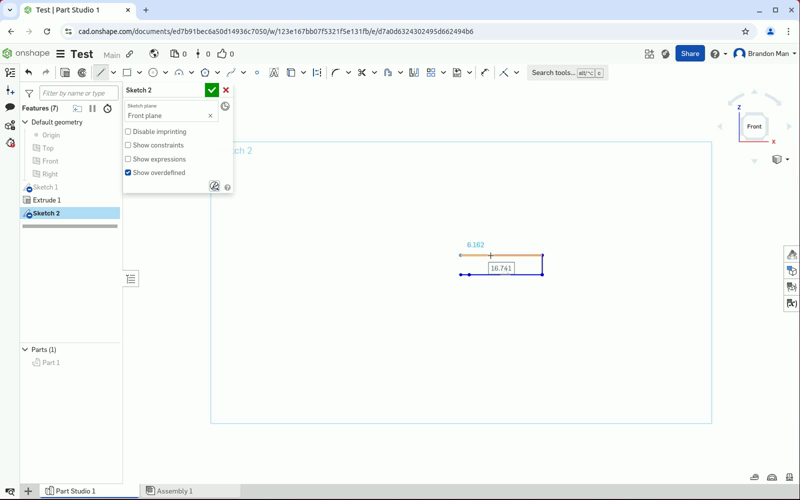
key_down(shift)
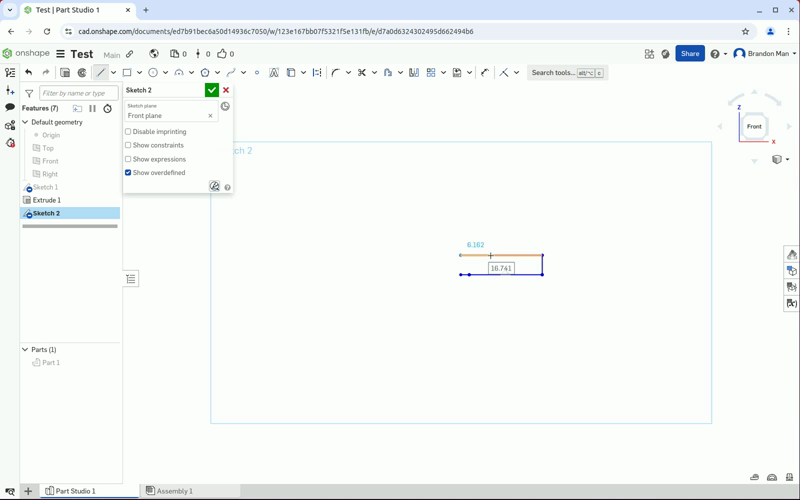
mouse_move(460, 274)
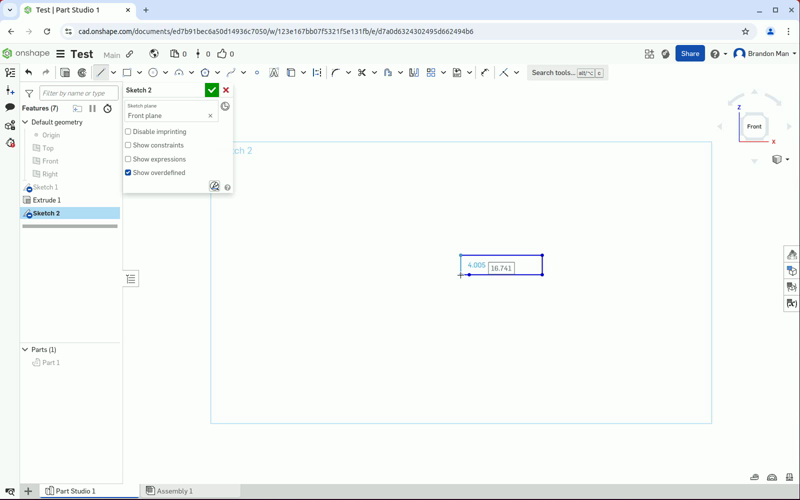
key_up(shift)
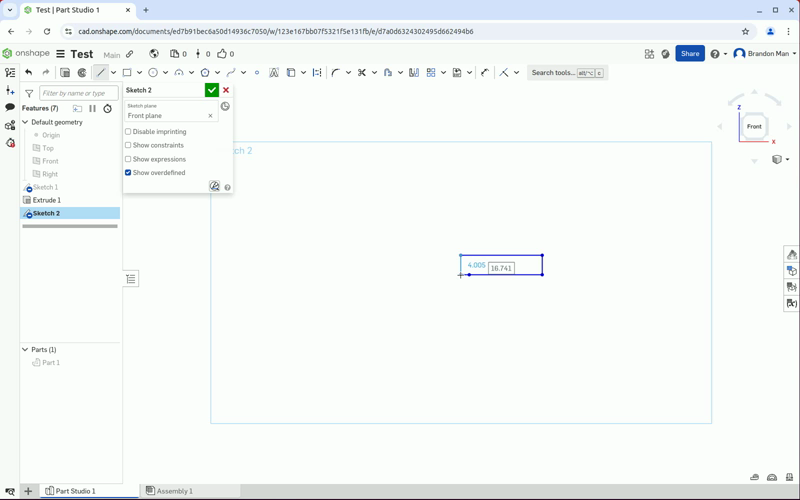
click(460, 274)
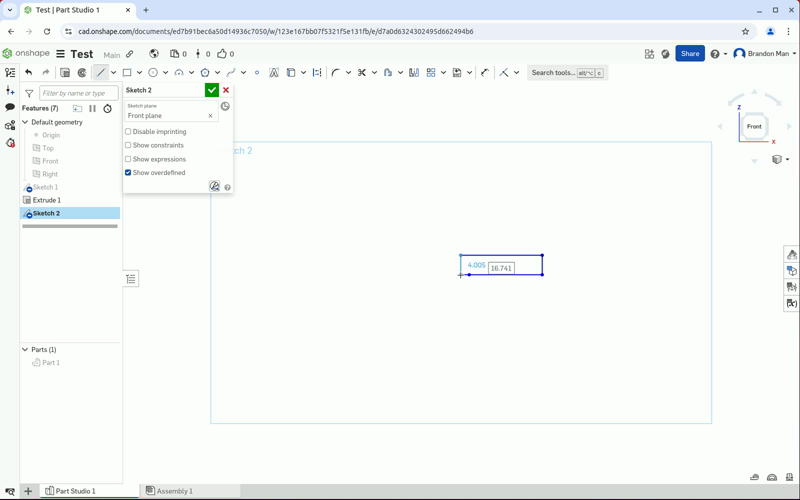
key(esc)
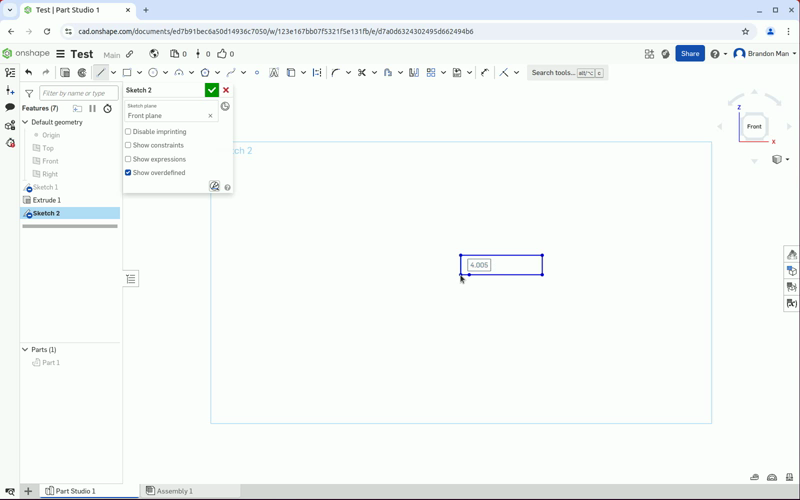
mouse_move(477, 266)
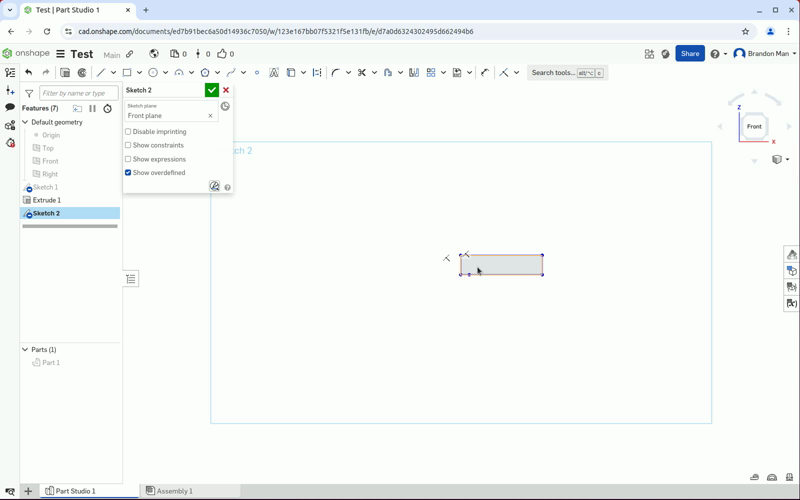
scroll(6)
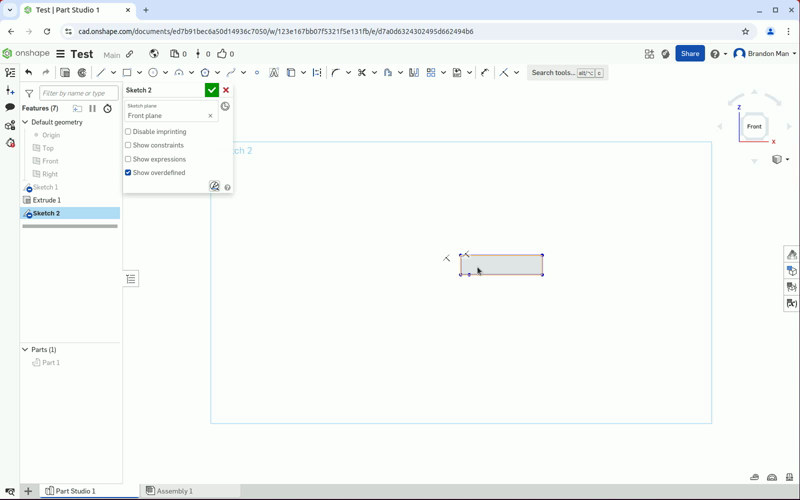
scroll(6)
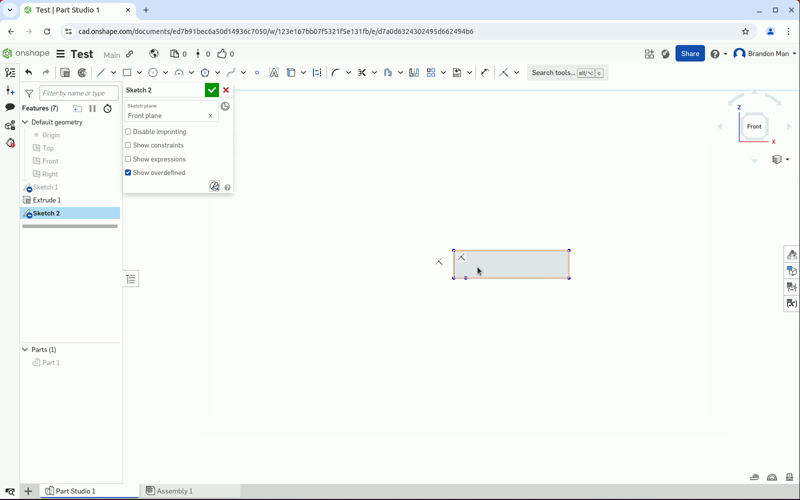
scroll(6)
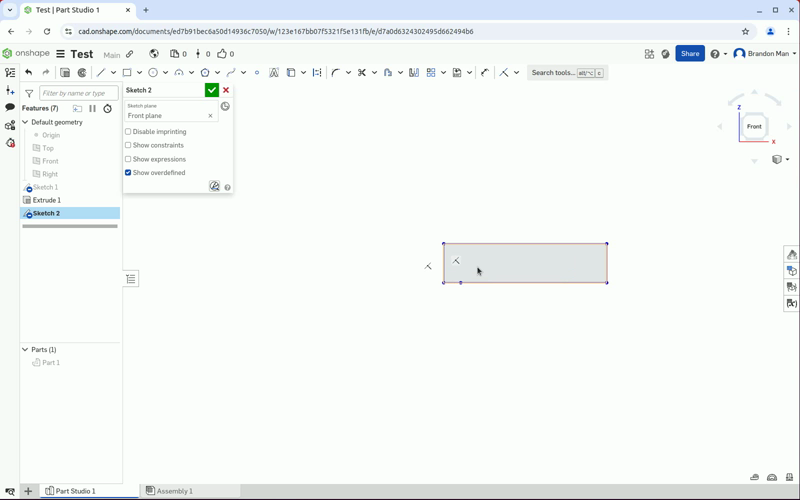
scroll(6)
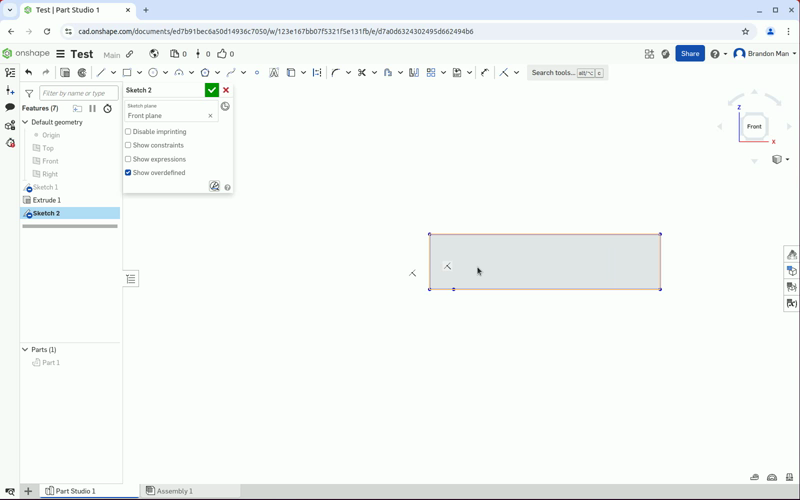
scroll(6)
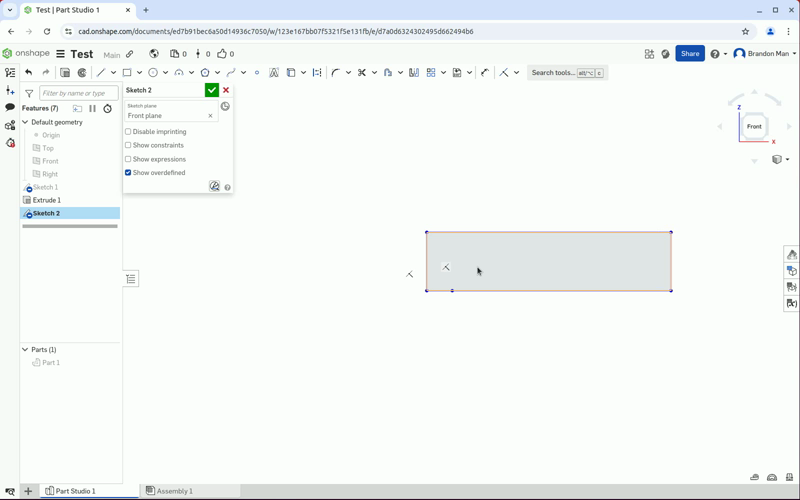
scroll(6)
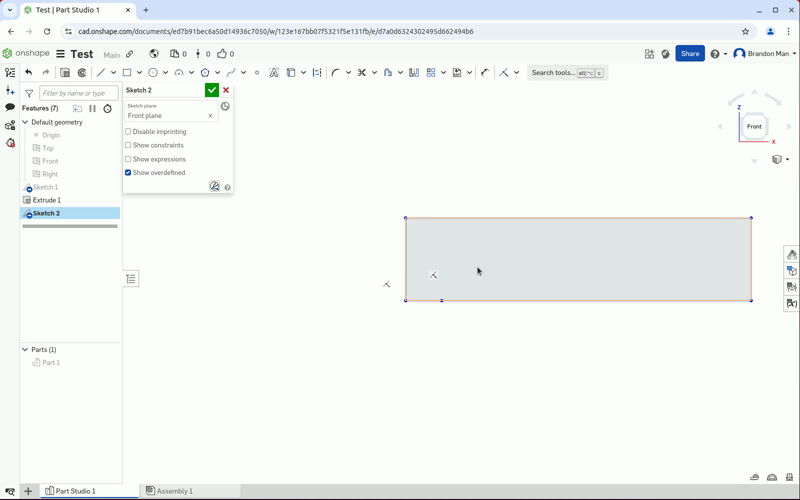
scroll(6)
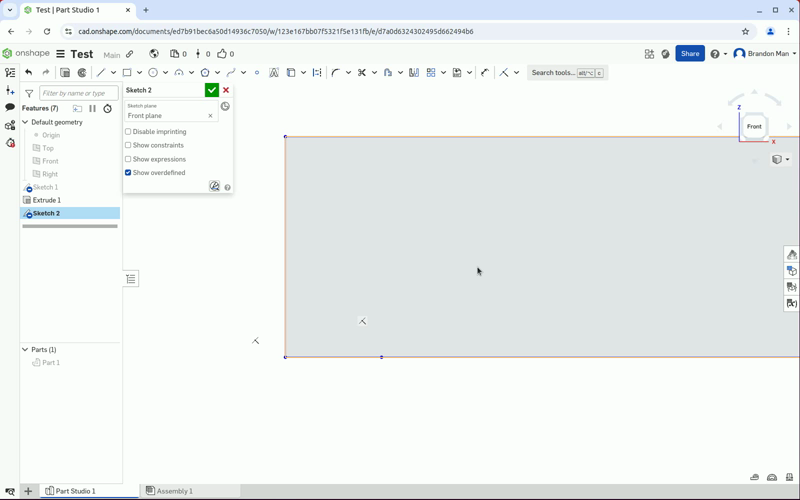
click(477, 266)
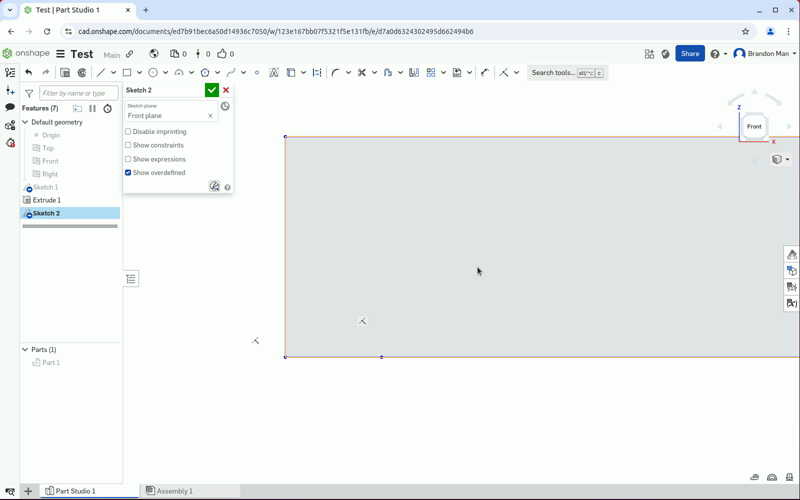
scroll(-6)
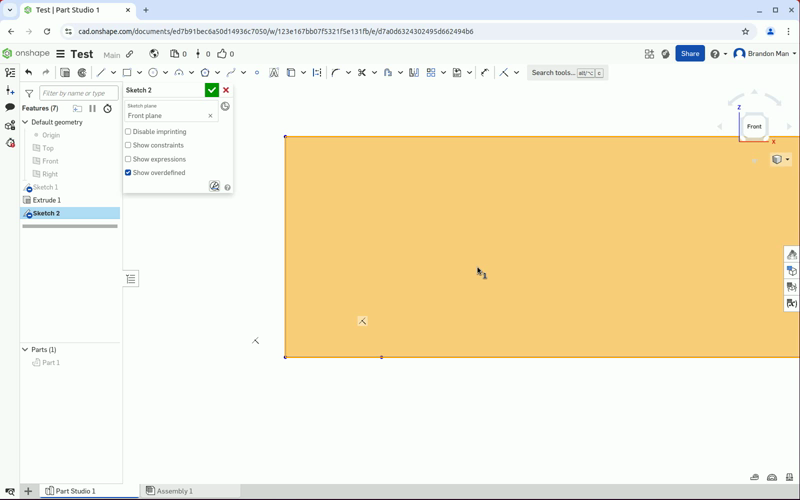
scroll(-6)
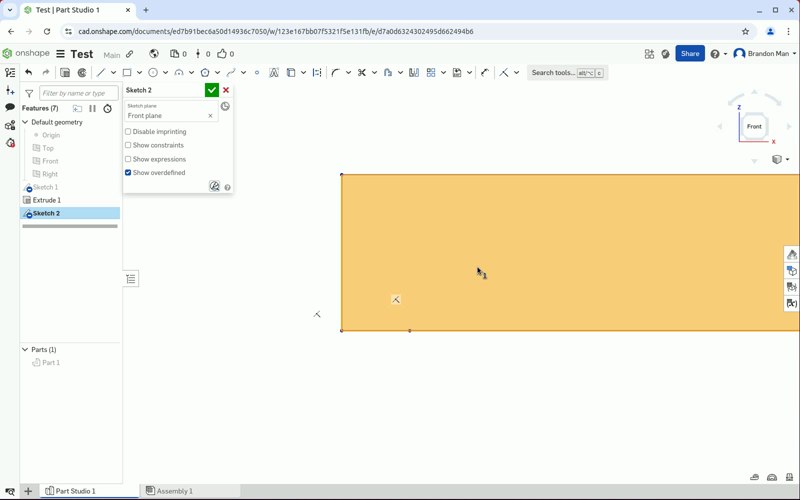
scroll(-6)
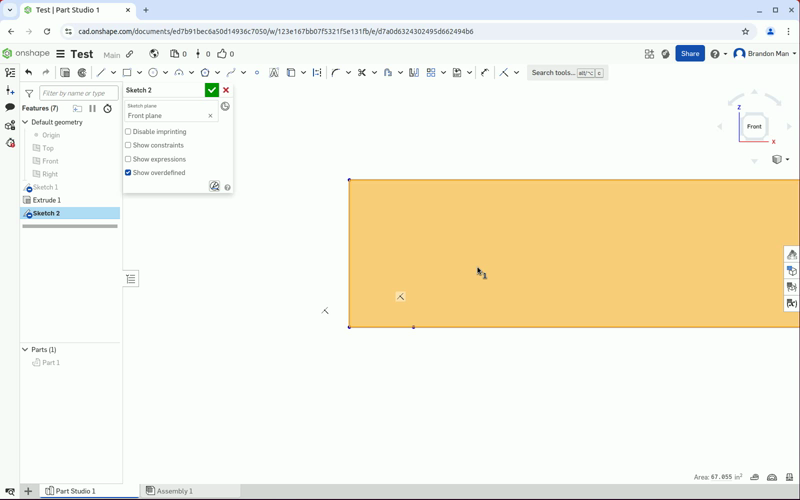
scroll(-6)
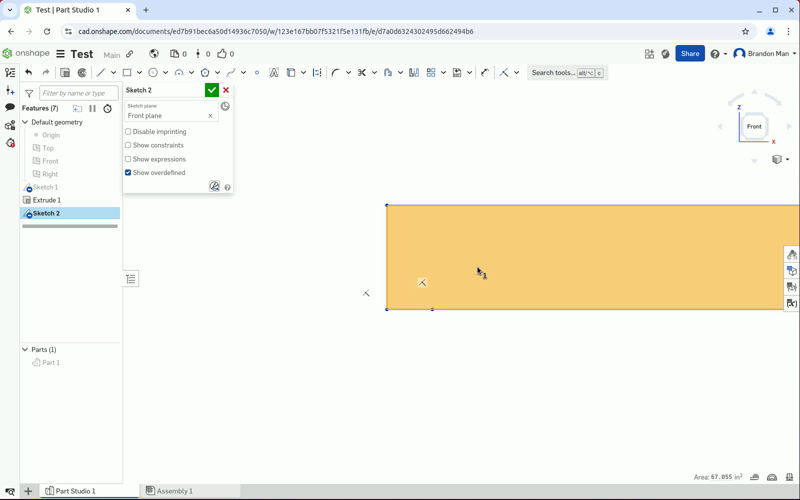
scroll(-6)
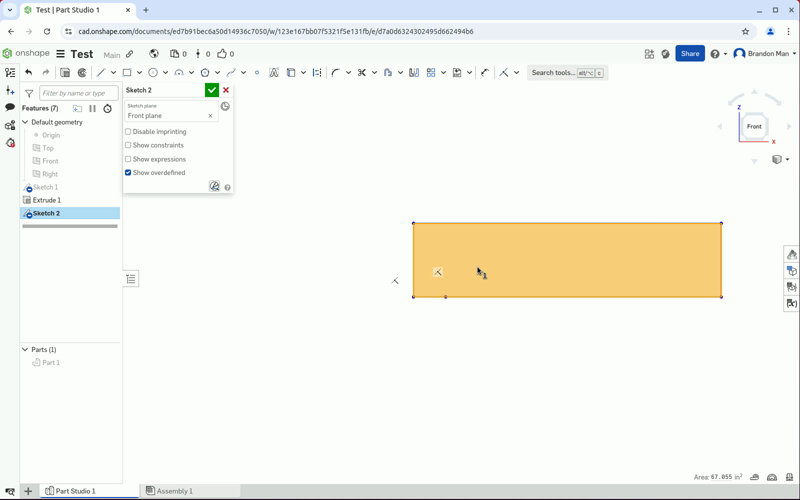
scroll(-6)
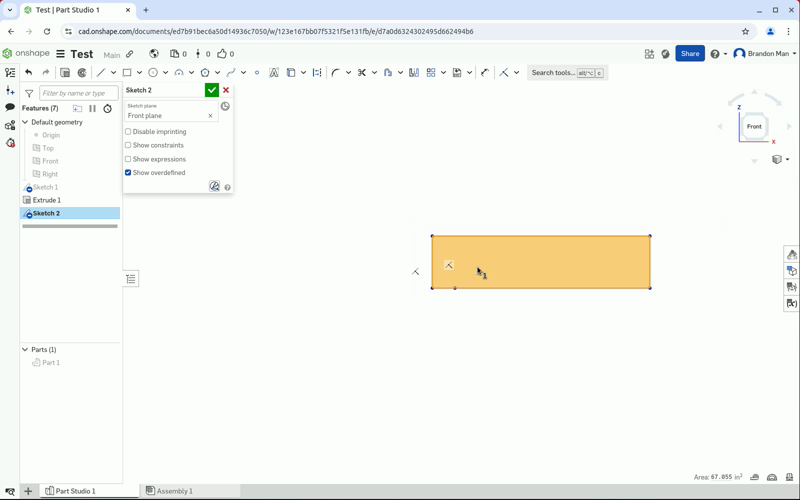
scroll(-6)
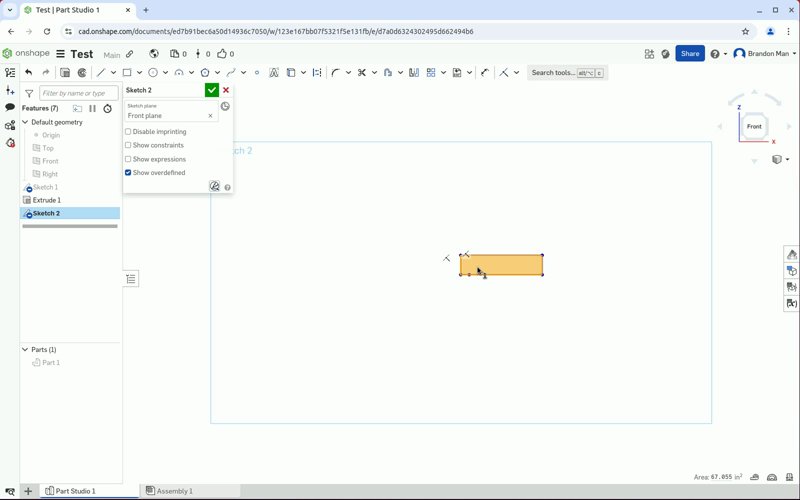
mouse_move(73, 352)
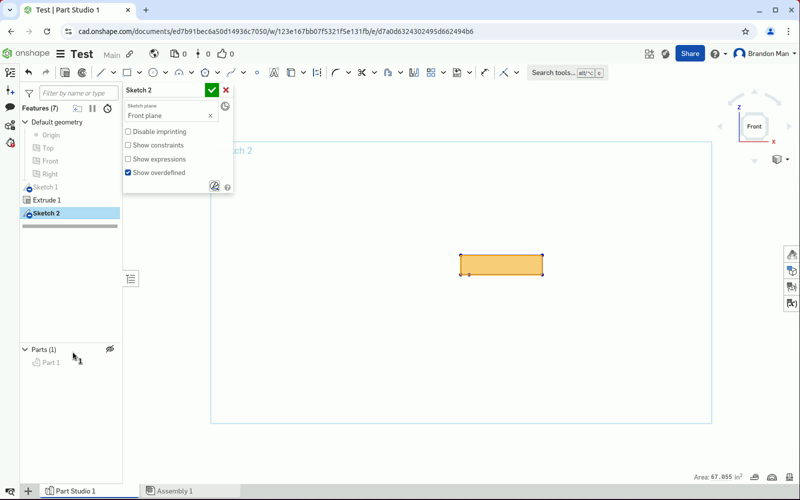
key(shift+y)
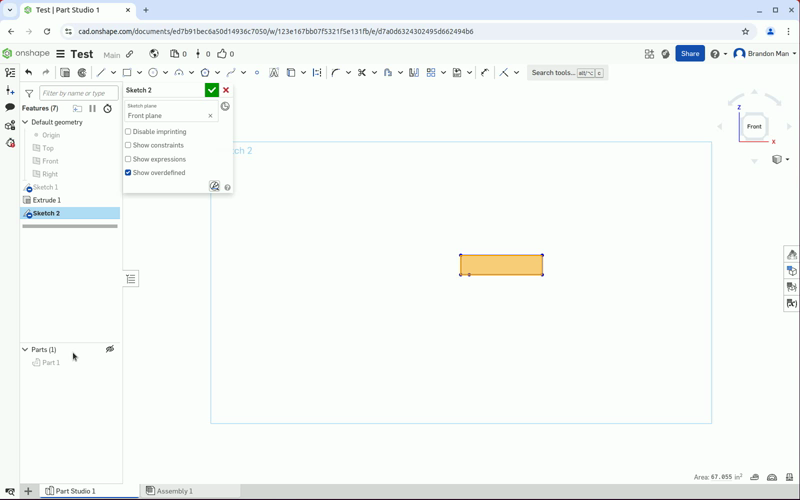
key(shift+e)
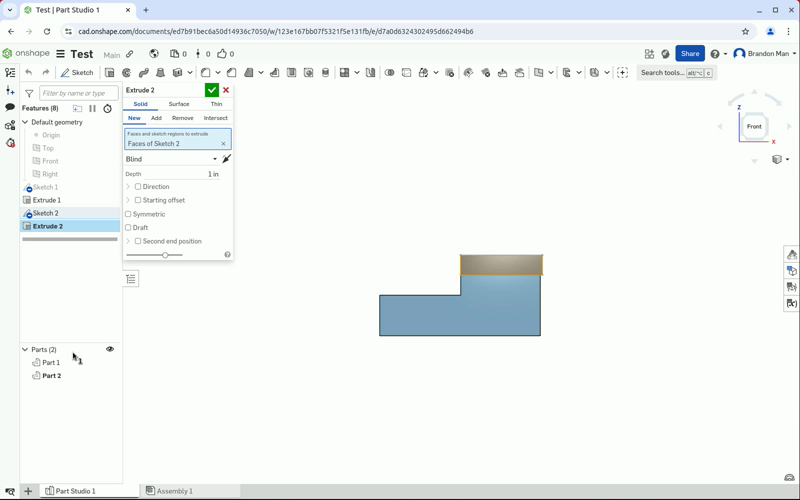
mouse_move(143, 106)
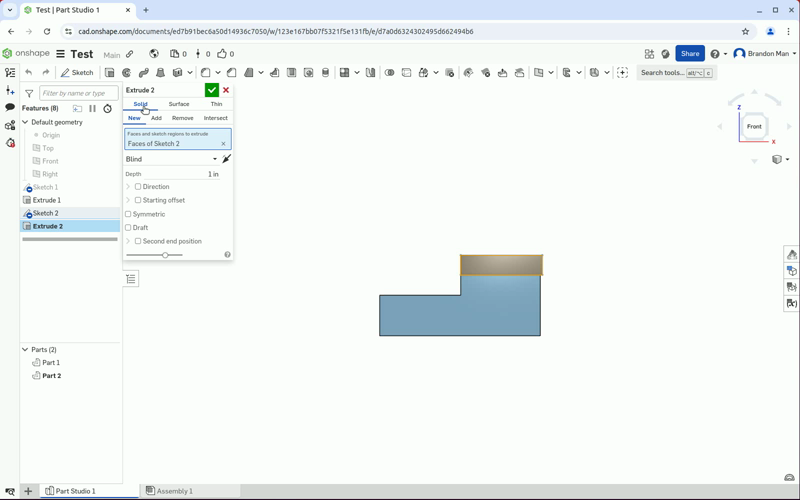
click(143, 106)
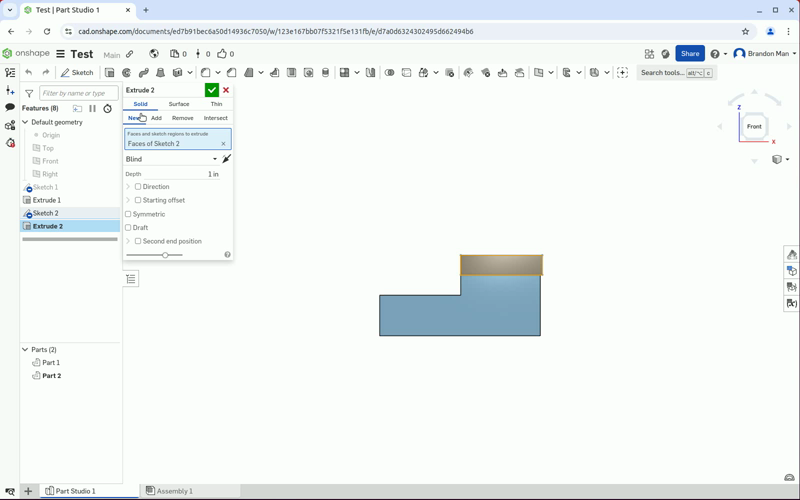
mouse_move(137, 120)
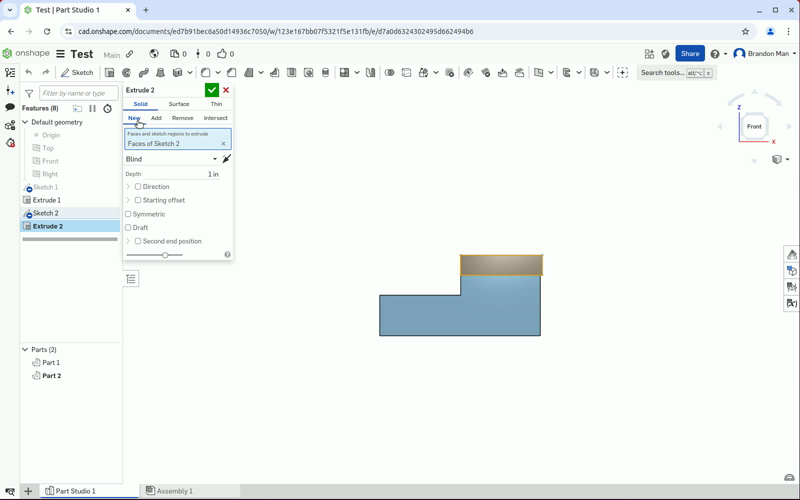
click(137, 120)
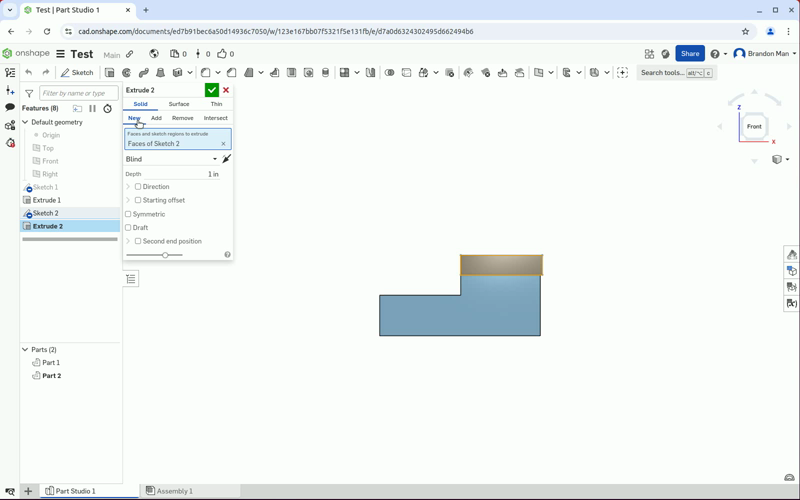
key(tab, 4)
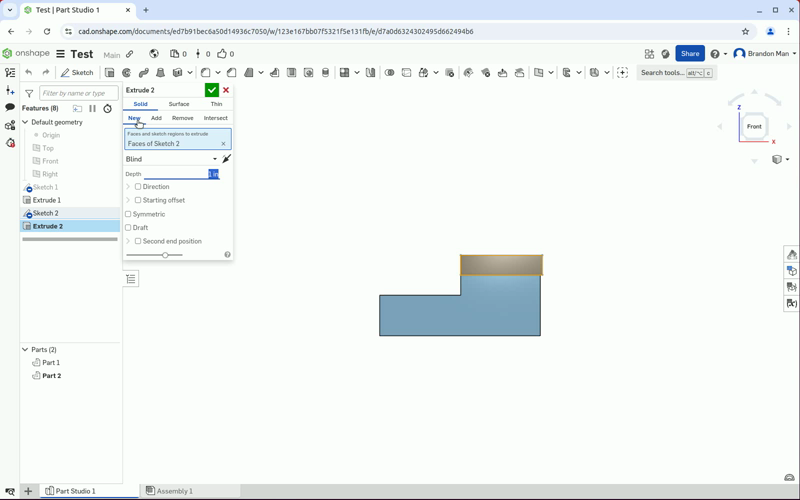
text(-23.108)
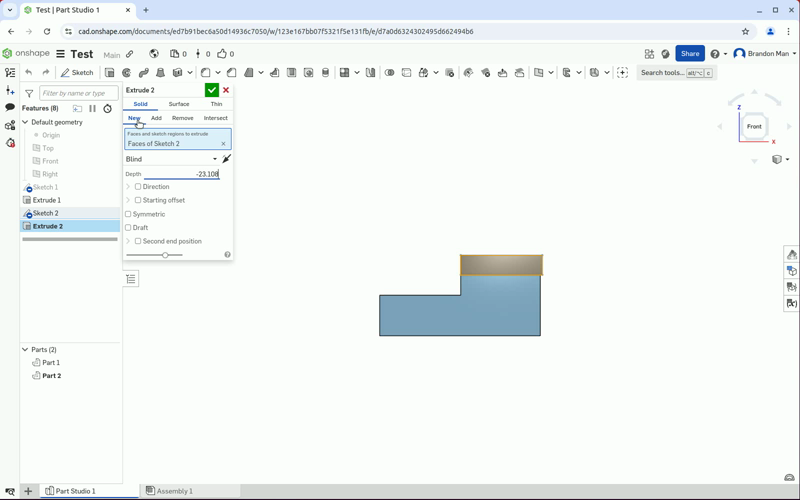
key(enter)
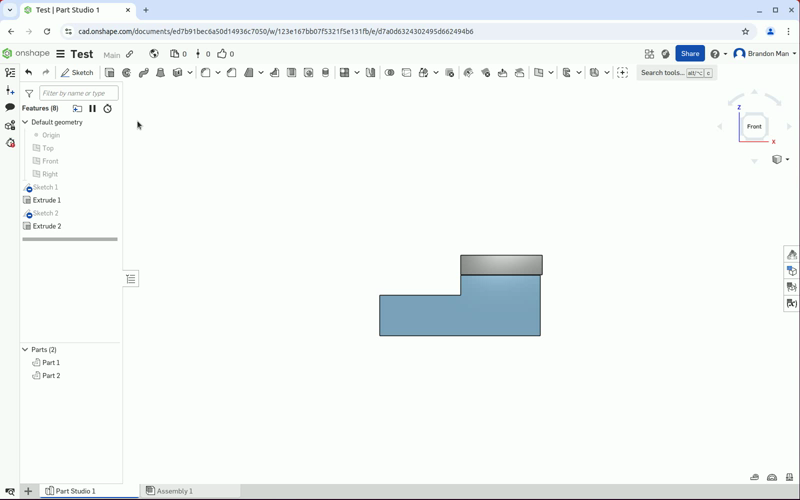
key(shift+h)
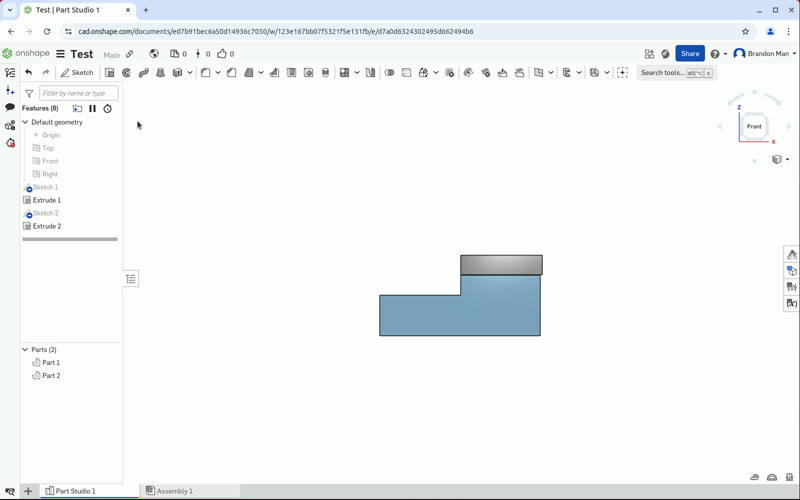
key(shift+h)
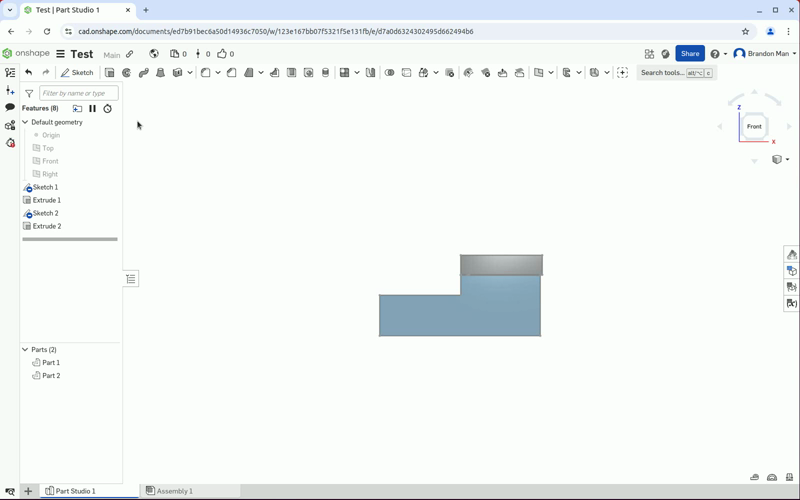
key(shift+7)
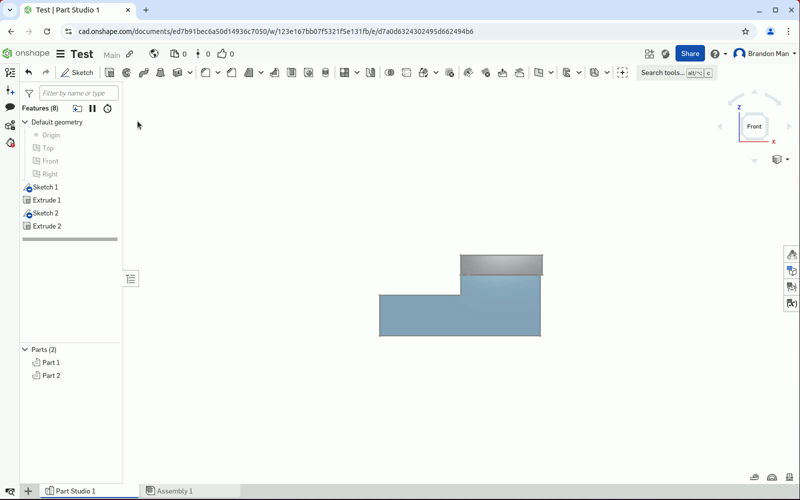
key(left, 2)
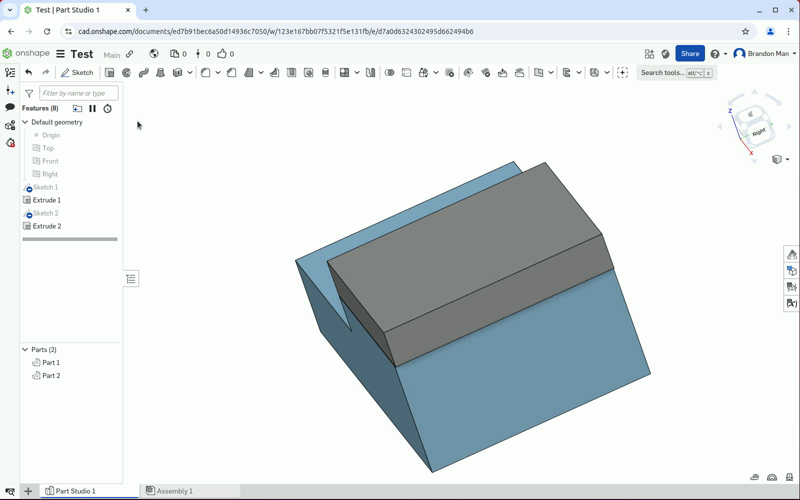
key(down, 2)
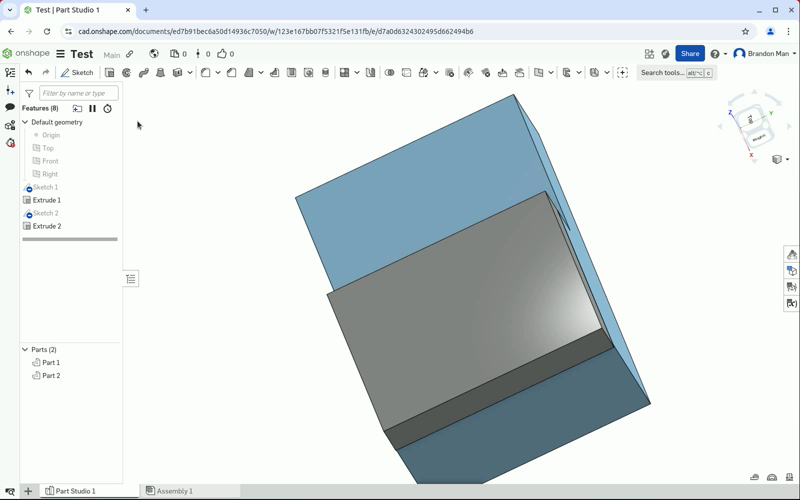
key(up, 2)
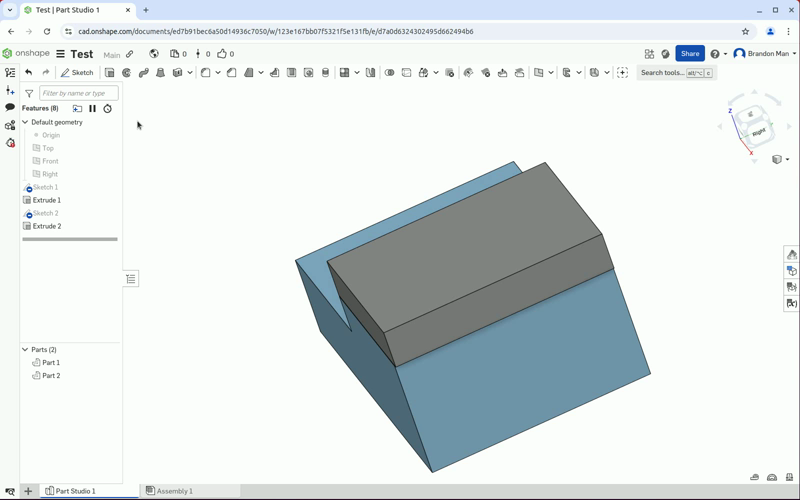
key(right, 2)
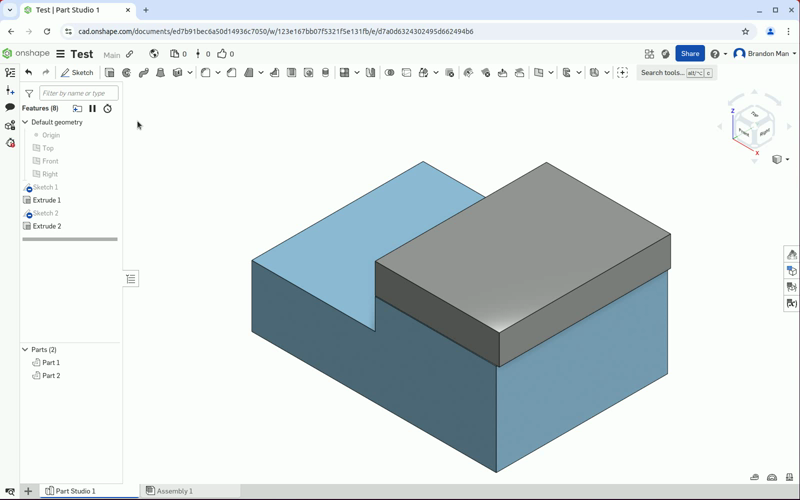
mouse_move(73, 189)
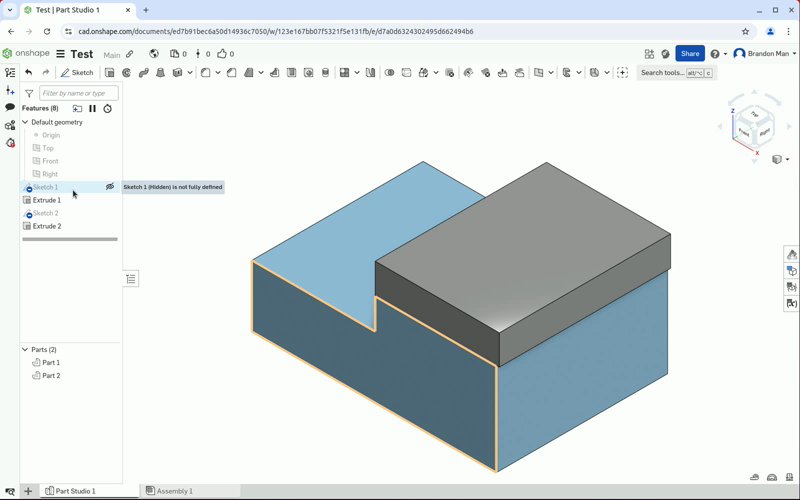
click(73, 189)